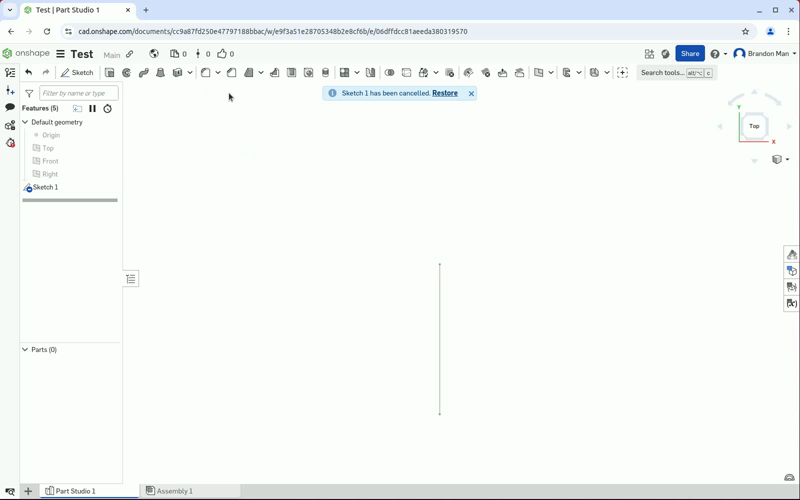
key(shift+h)
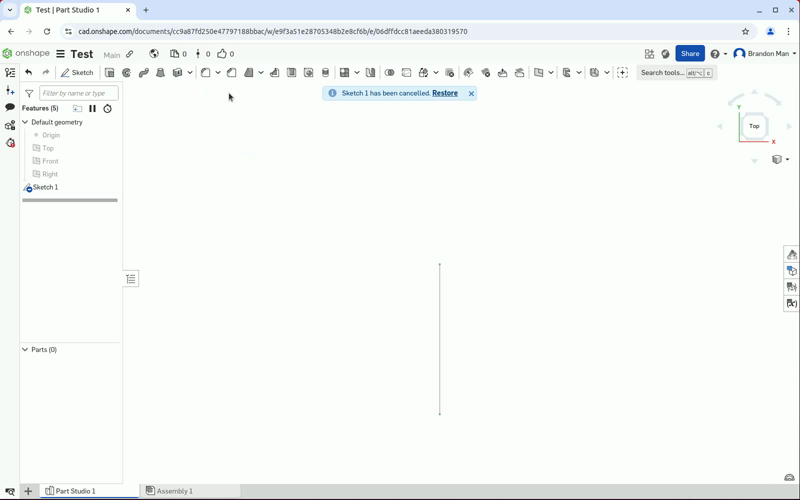
key(shift+s)
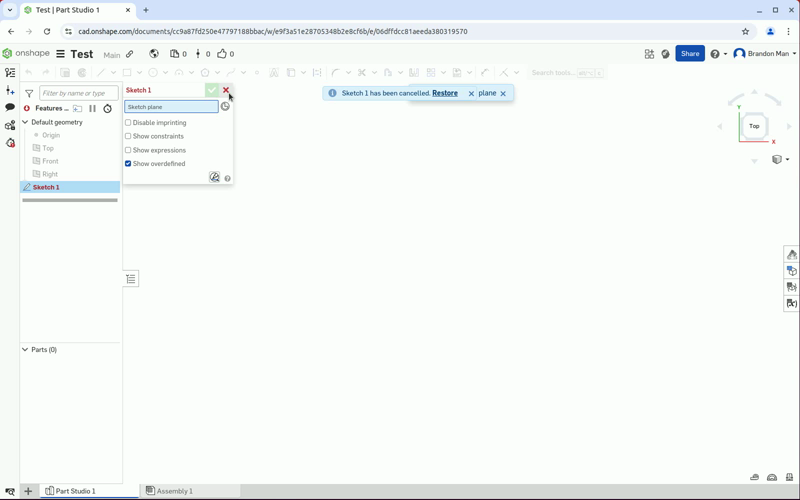
mouse_move(73, 150)
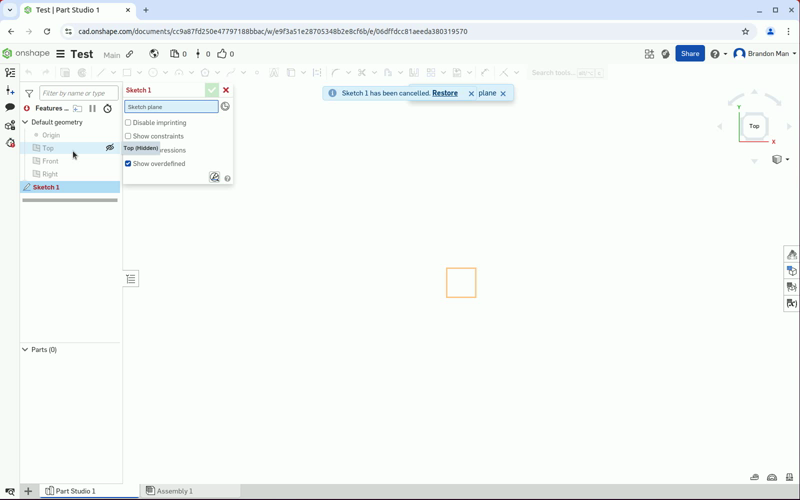
click(73, 150)
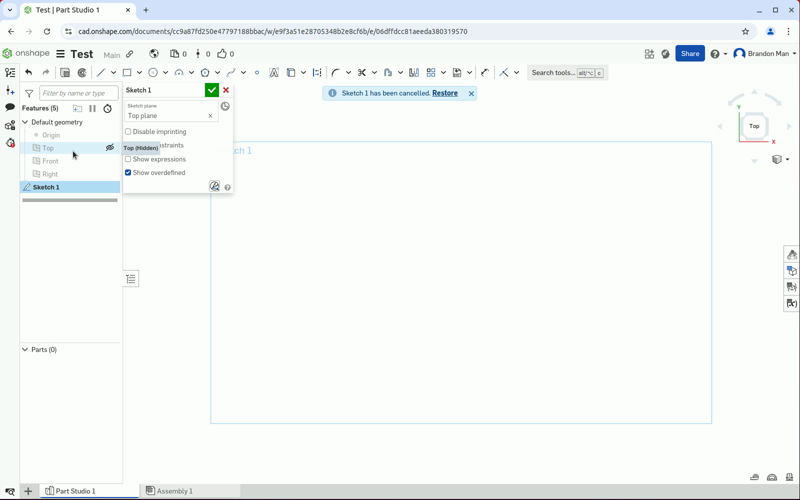
mouse_move(73, 352)
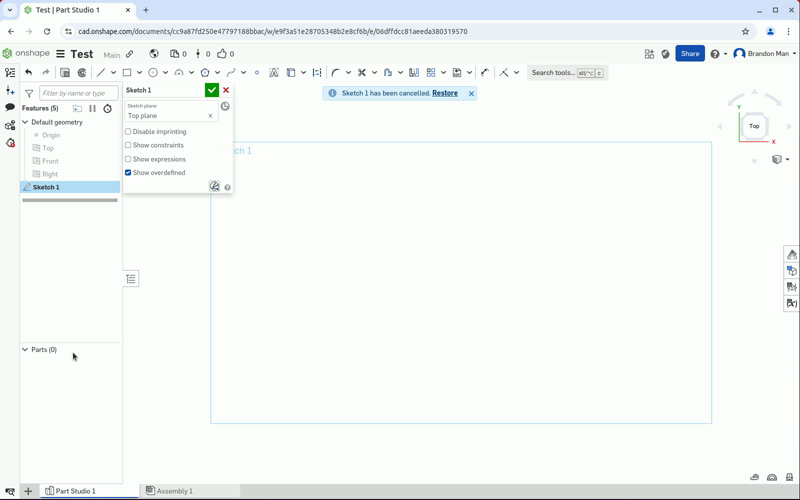
key(y)
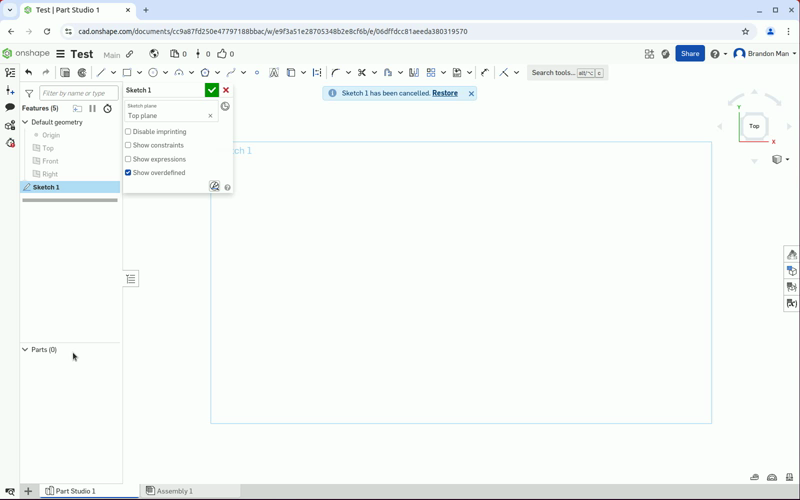
key(c)
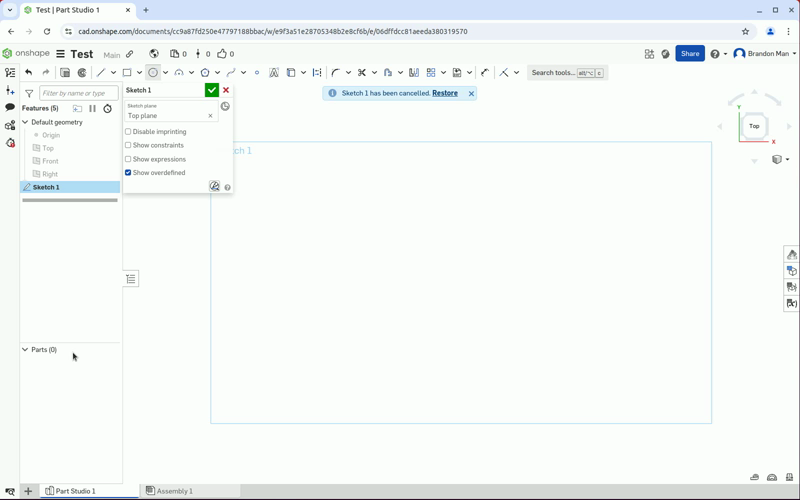
key_down(shift)
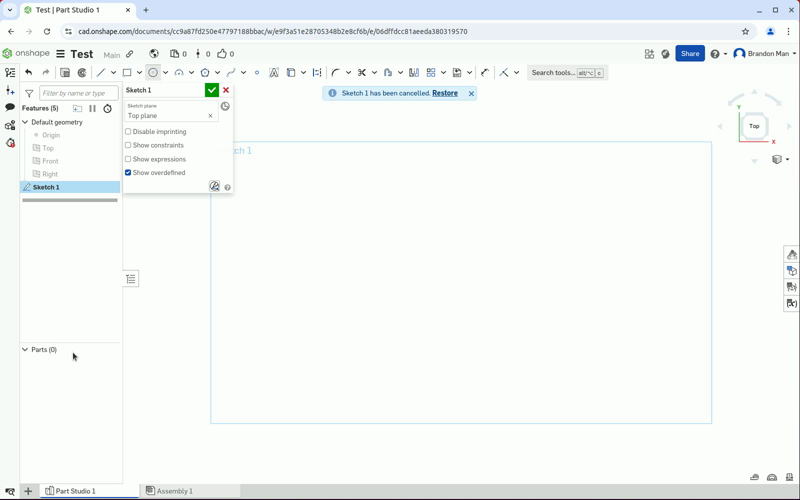
mouse_move(392, 282)
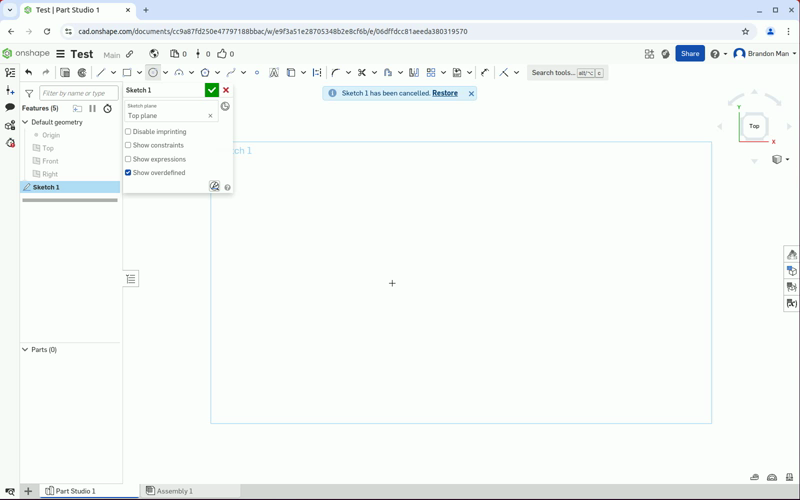
click(392, 282)
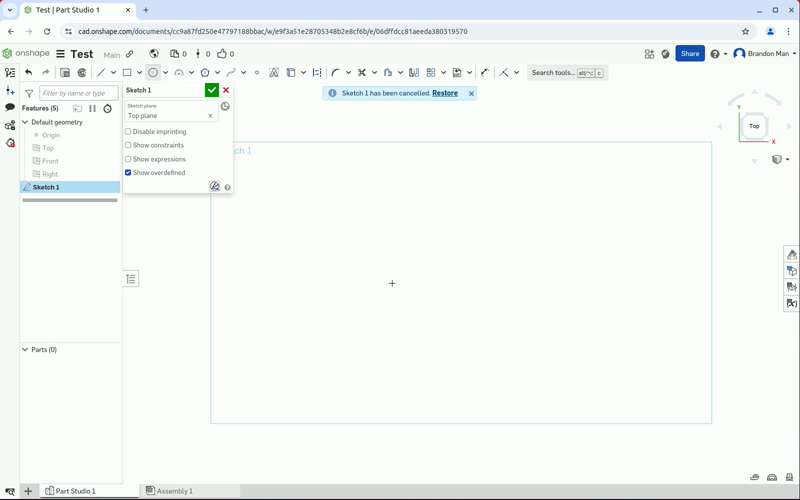
key_up(shift)
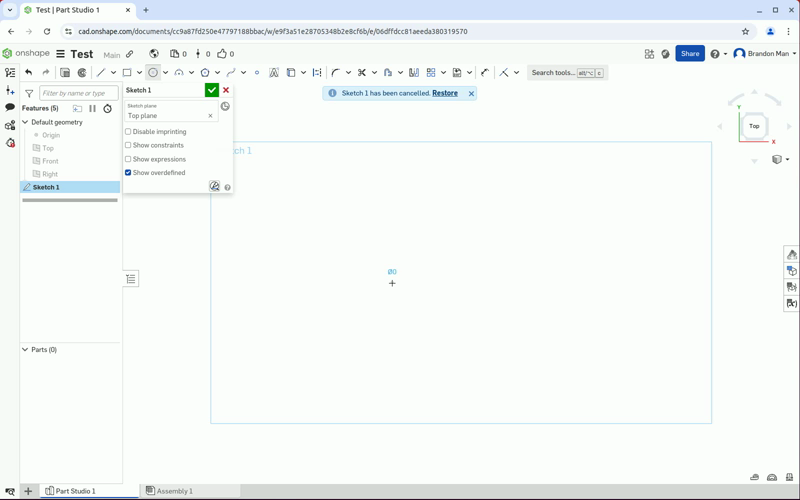
mouse_move(435, 282)
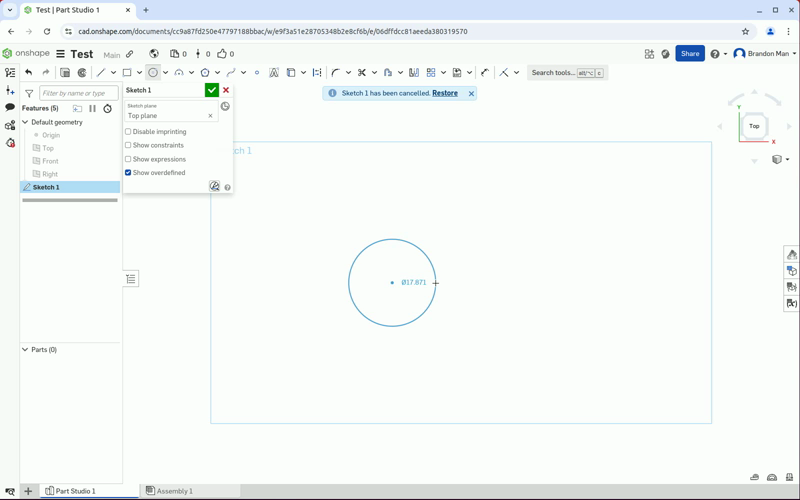
click(435, 282)
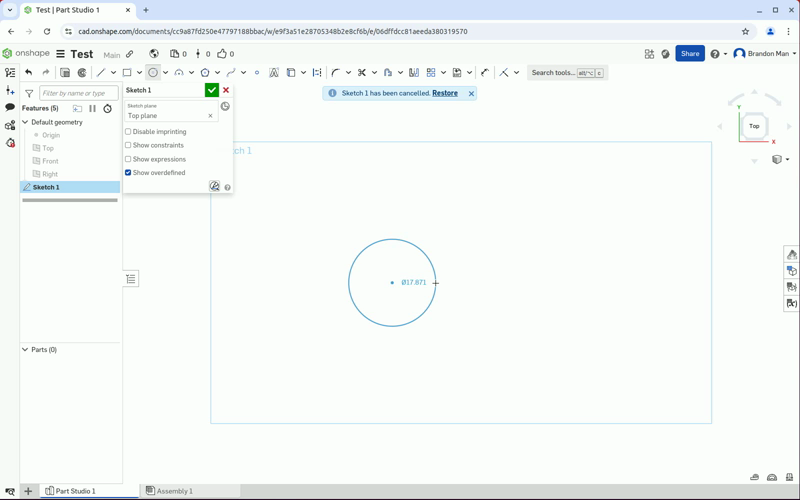
key(esc)
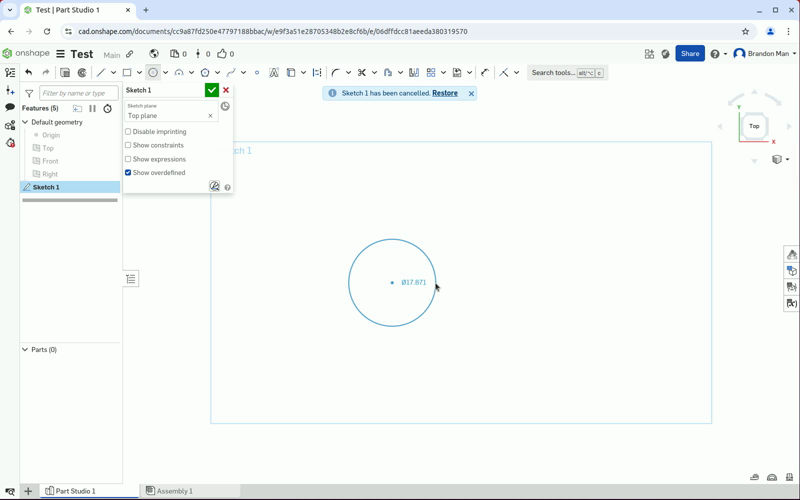
key(c)
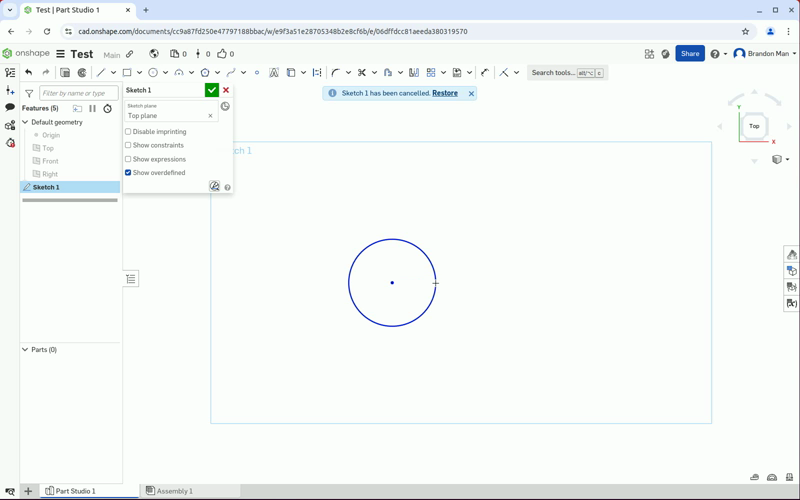
key_down(shift)
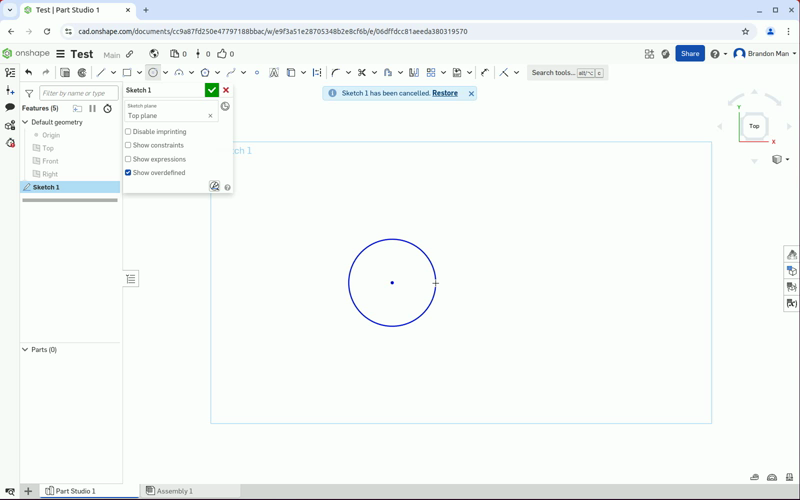
mouse_move(392, 282)
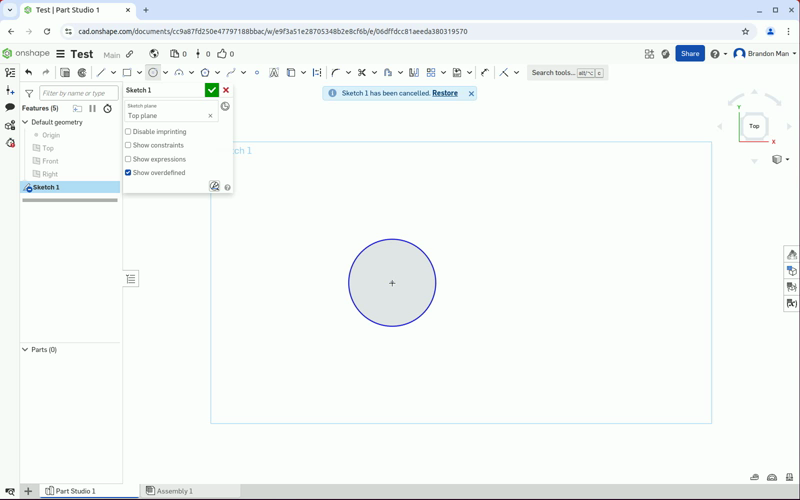
click(392, 282)
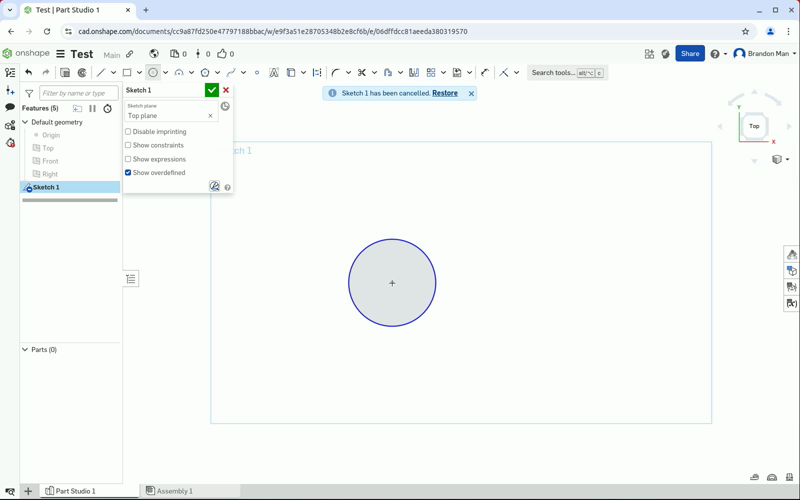
key_up(shift)
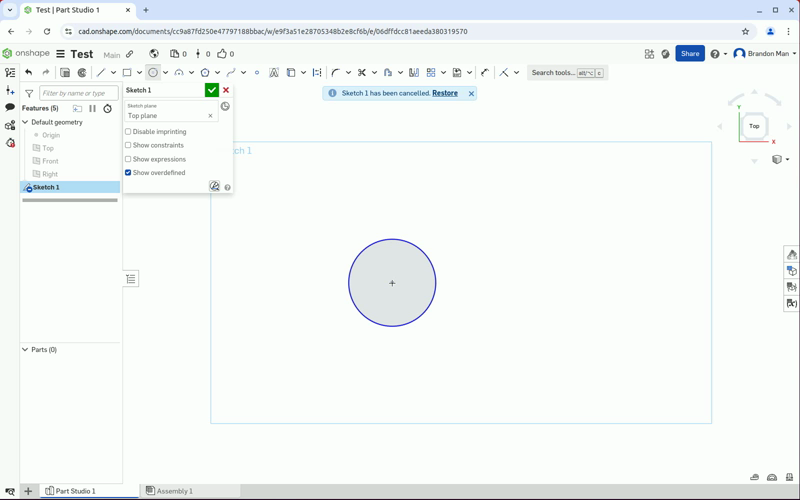
mouse_move(415, 282)
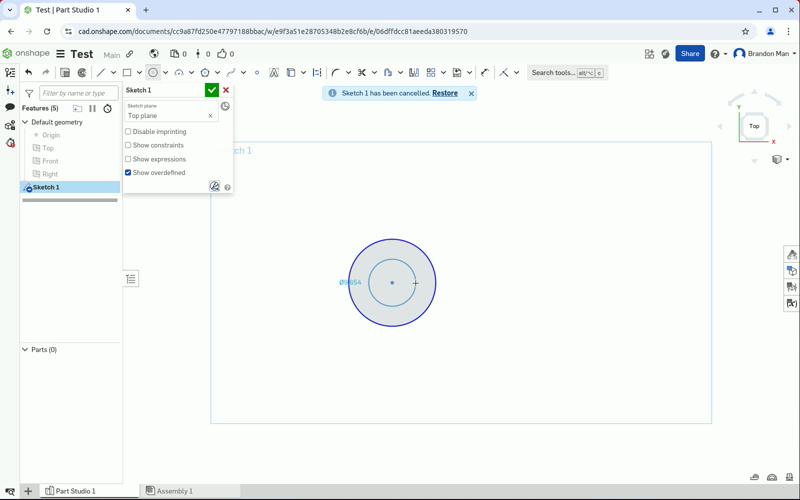
click(415, 282)
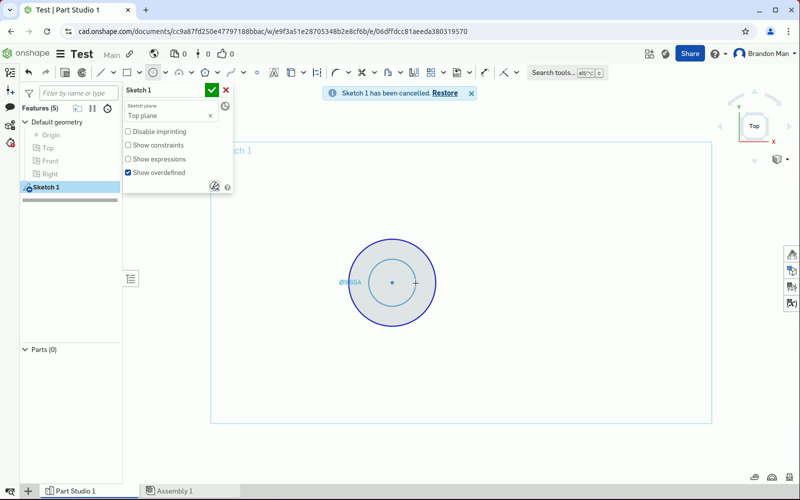
key(esc)
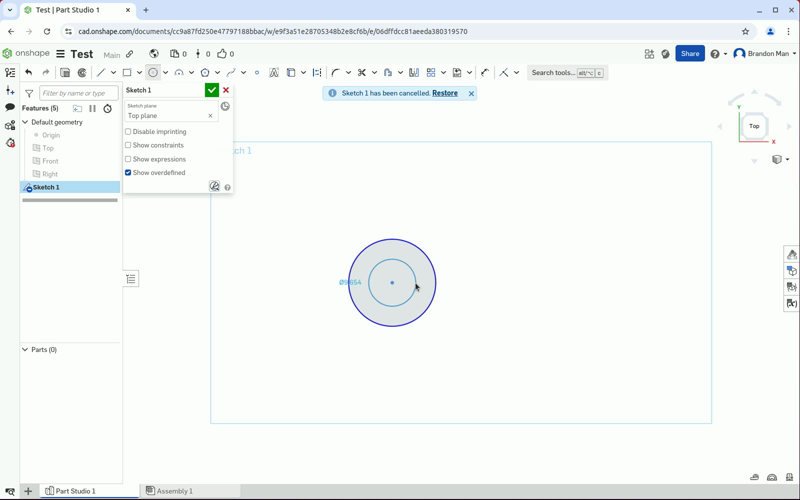
mouse_move(418, 282)
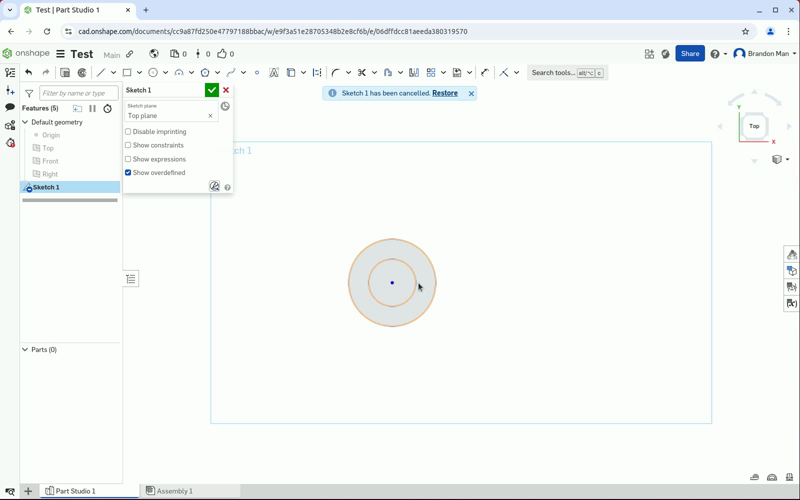
click(418, 282)
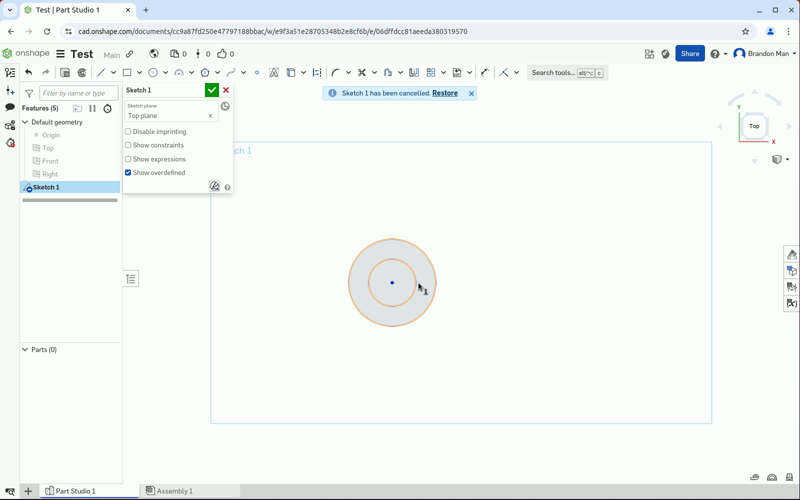
mouse_move(73, 352)
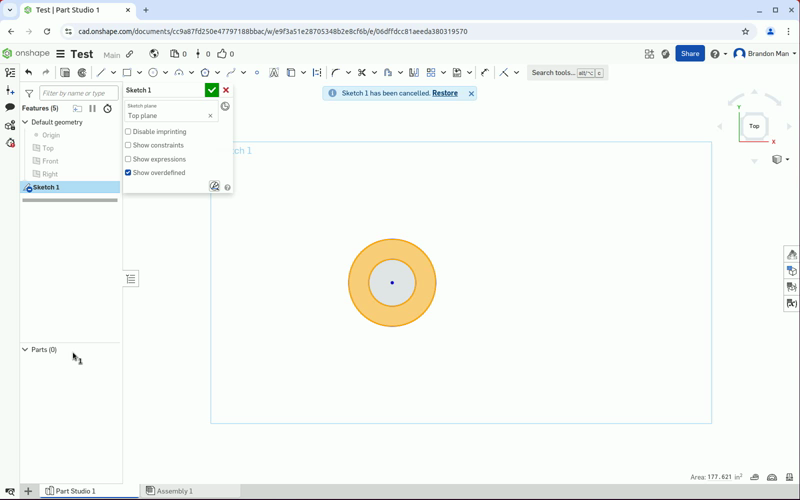
key(shift+y)
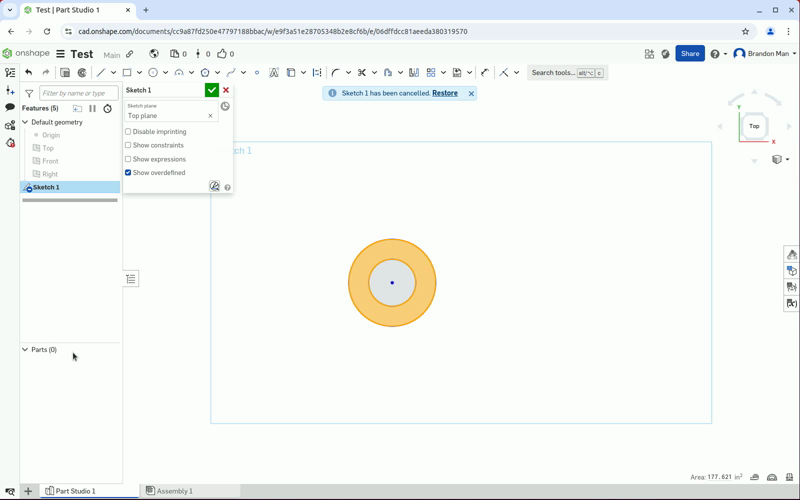
key(shift+e)
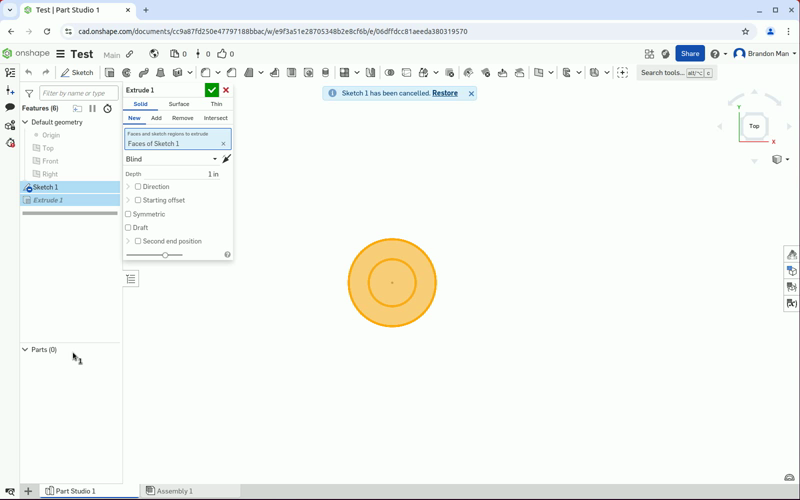
mouse_move(143, 106)
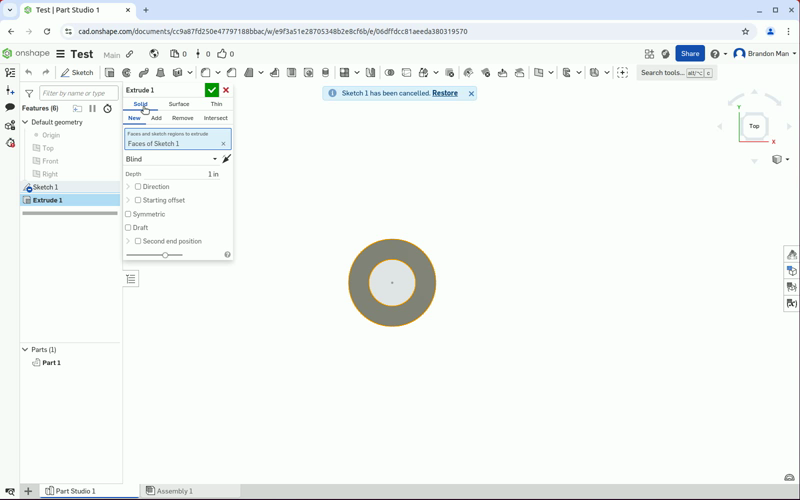
click(143, 106)
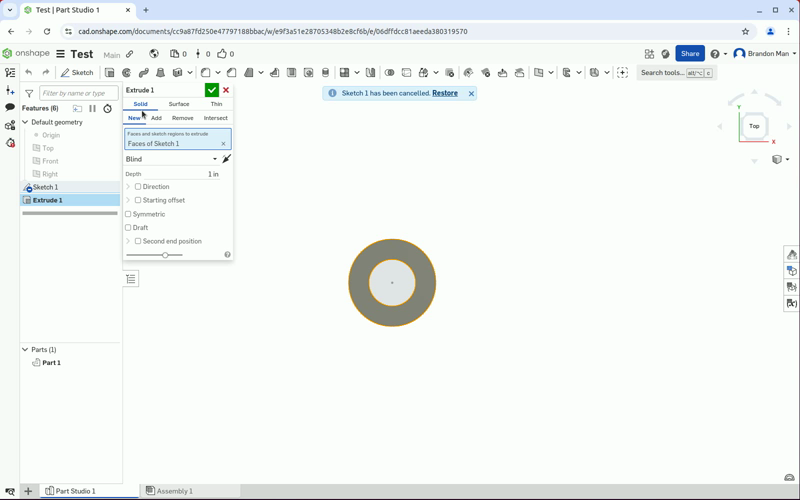
mouse_move(137, 120)
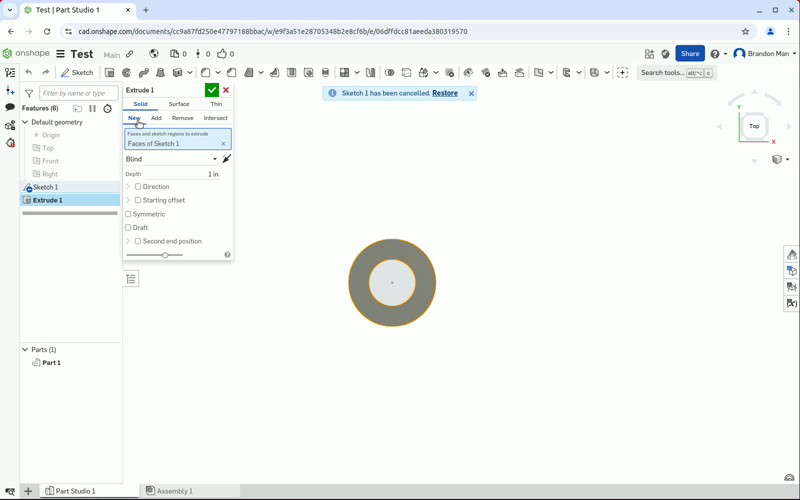
click(137, 120)
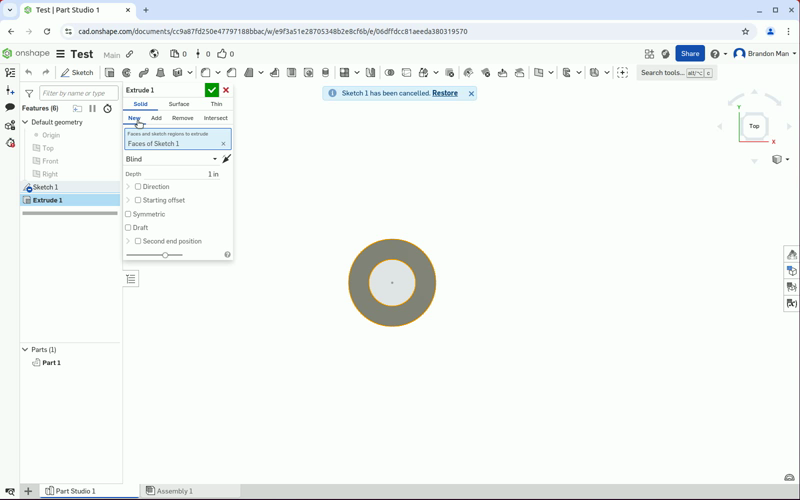
key(tab, 4)
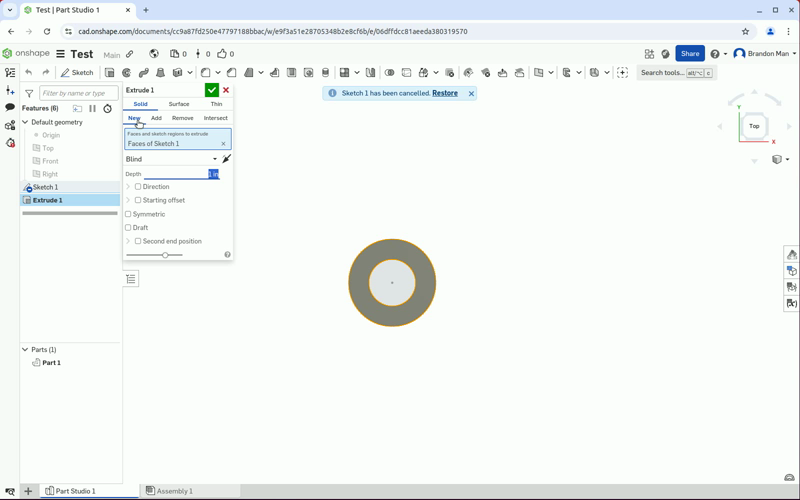
text(7.703)
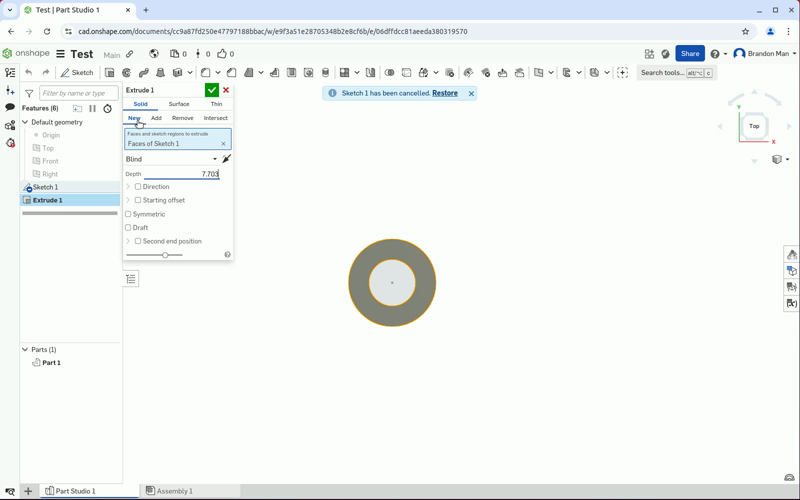
key(enter)
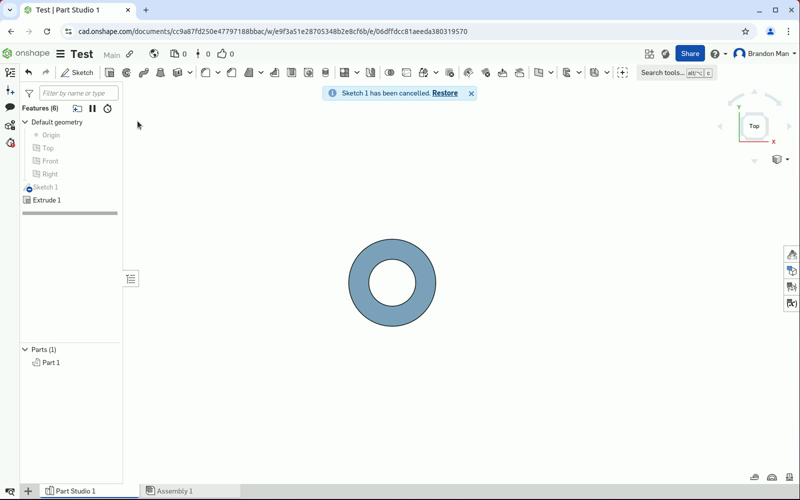
key(shift+h)
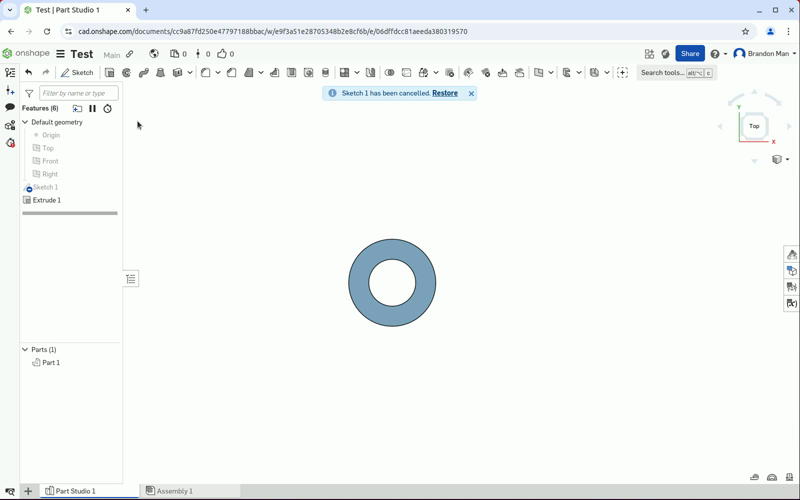
key(shift+h)
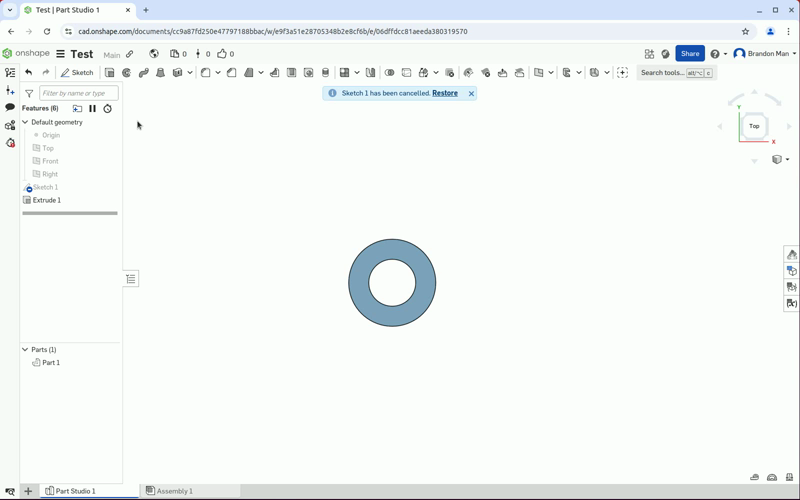
mouse_move(73, 189)
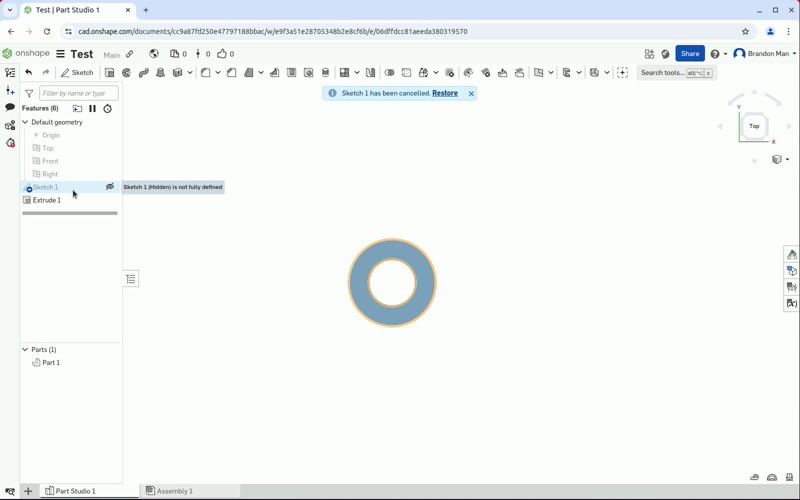
click(73, 189)
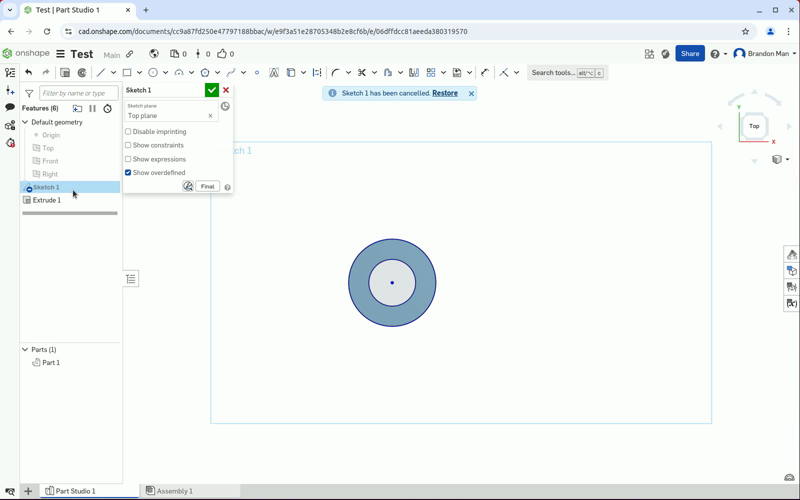
mouse_move(229, 92)
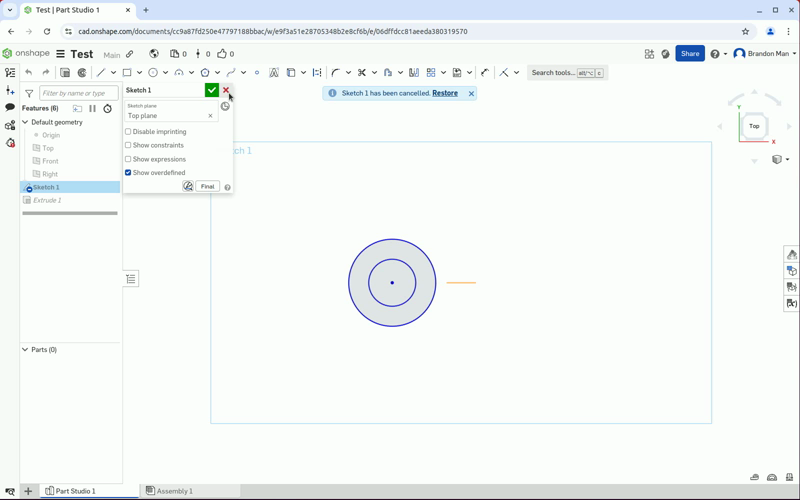
click(229, 92)
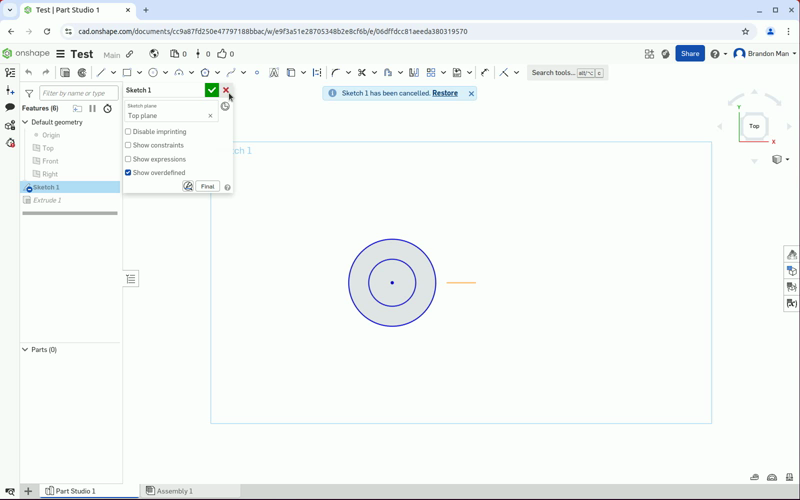
key(shift+s)
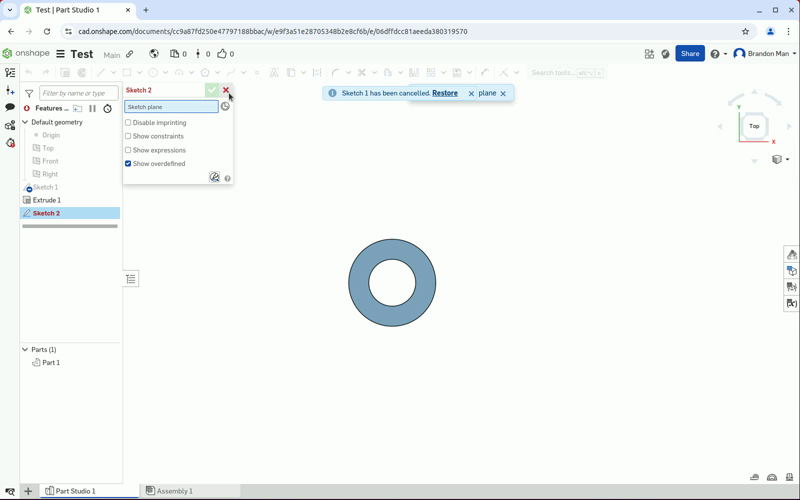
mouse_move(73, 150)
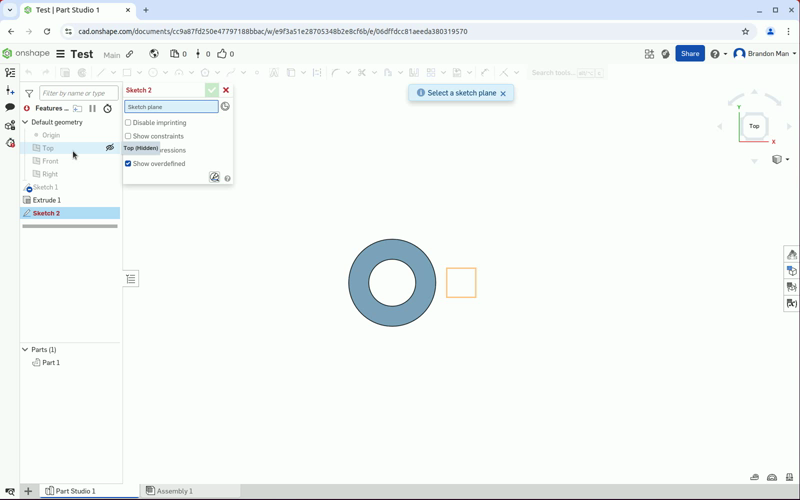
click(73, 150)
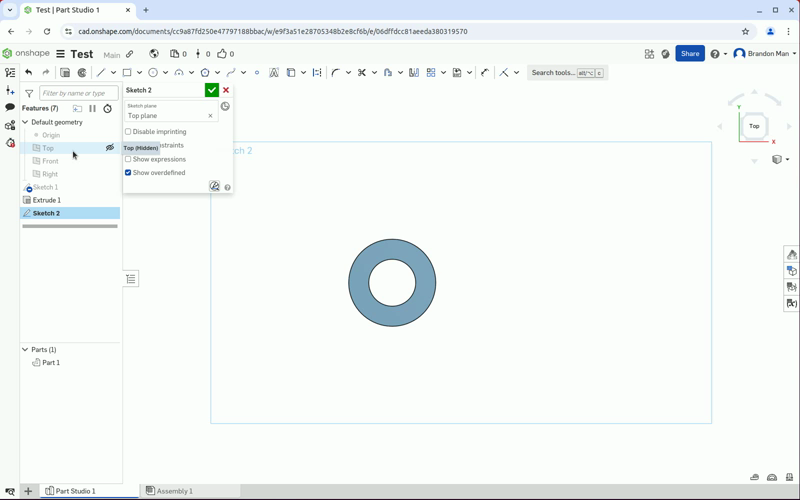
mouse_move(73, 352)
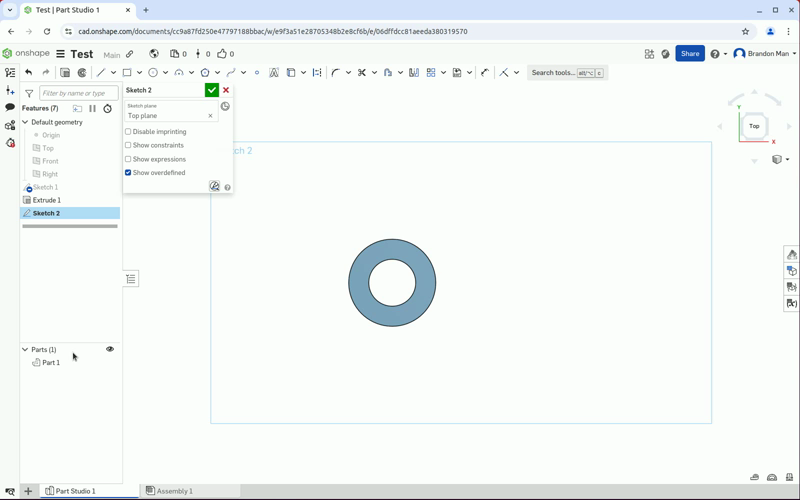
key(y)
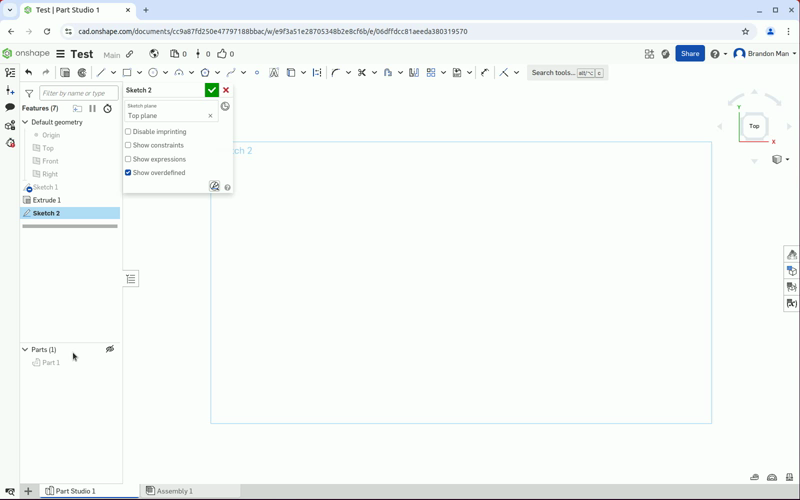
key(l)
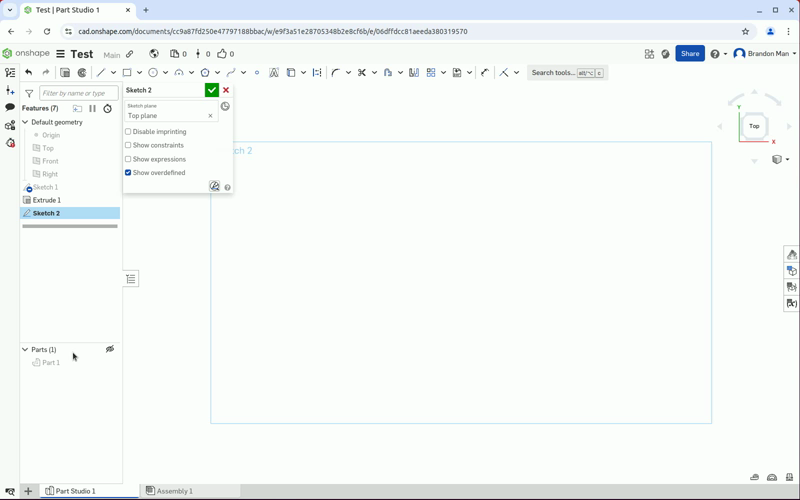
key_down(shift)
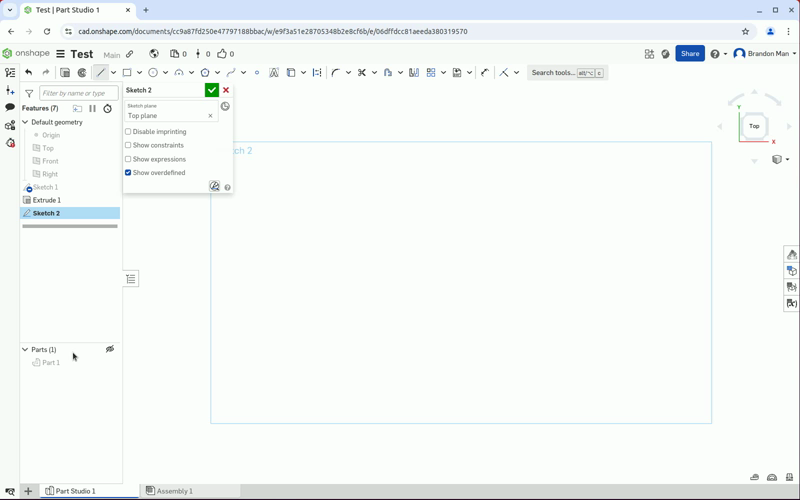
mouse_move(391, 326)
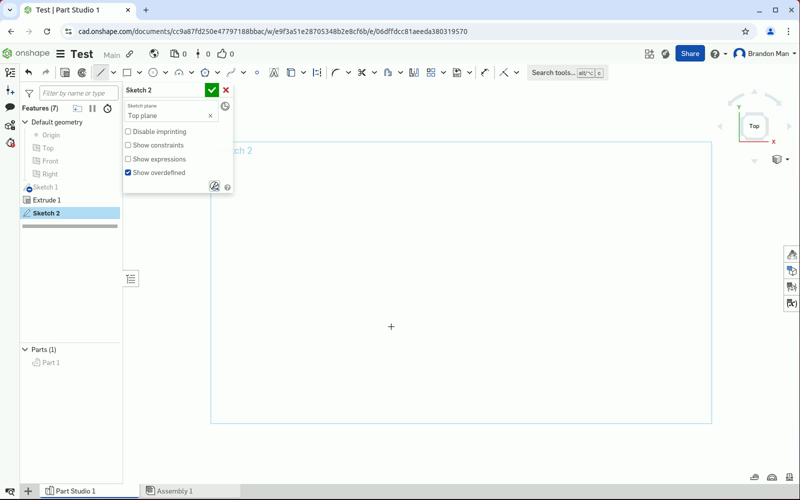
click(391, 326)
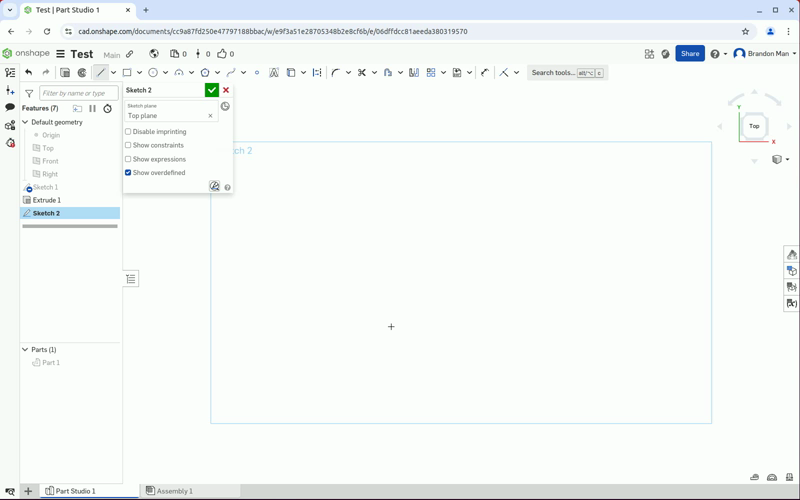
key_up(shift)
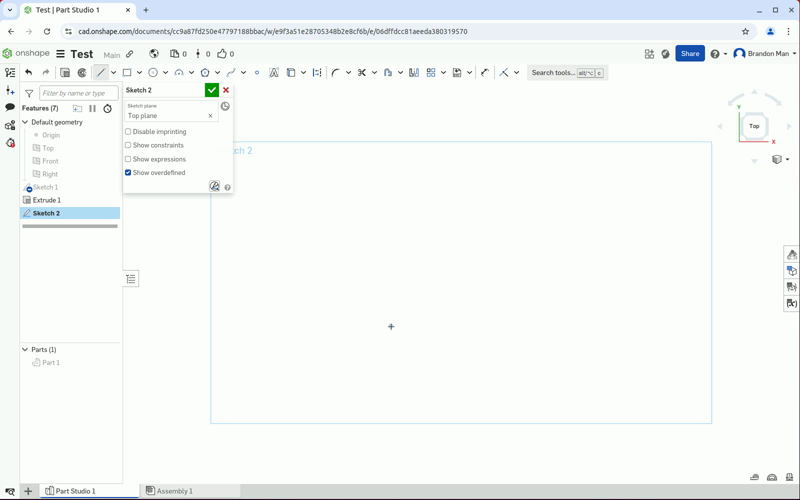
key_down(shift)
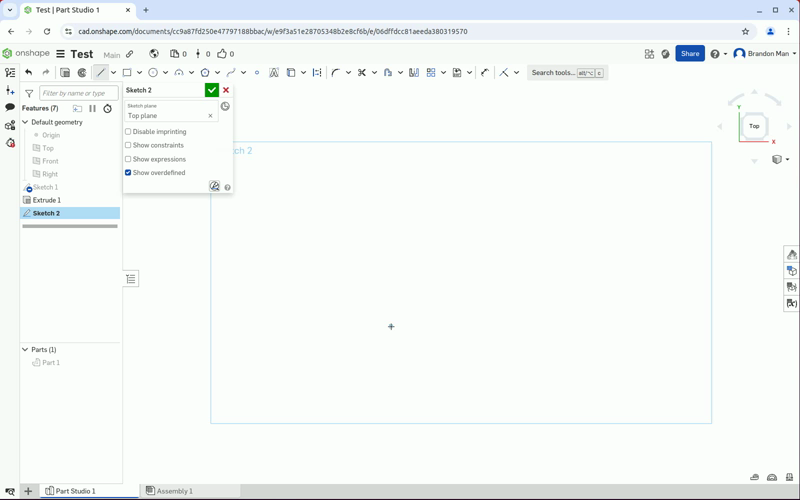
mouse_move(529, 324)
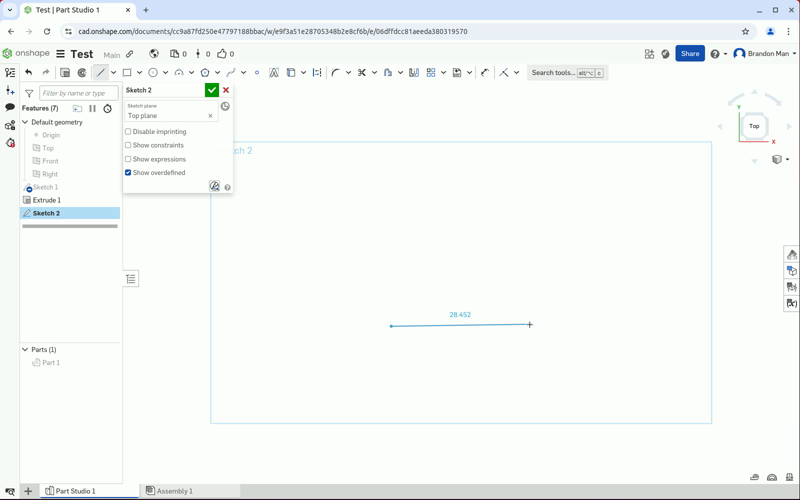
click(529, 324)
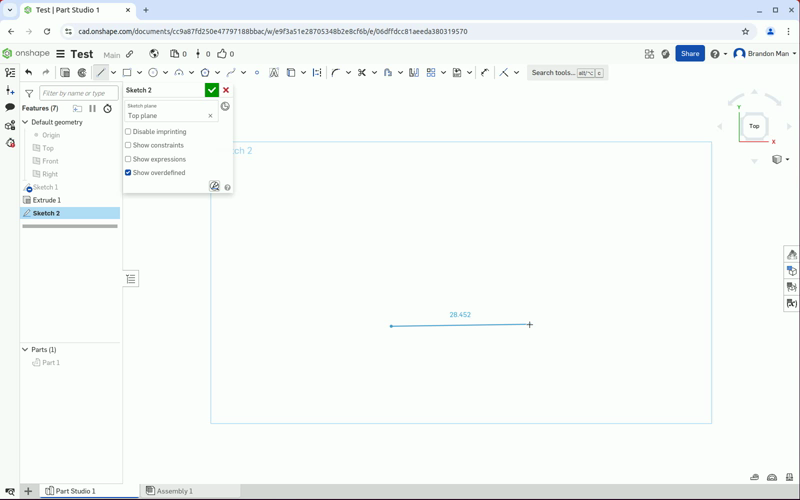
key_up(shift)
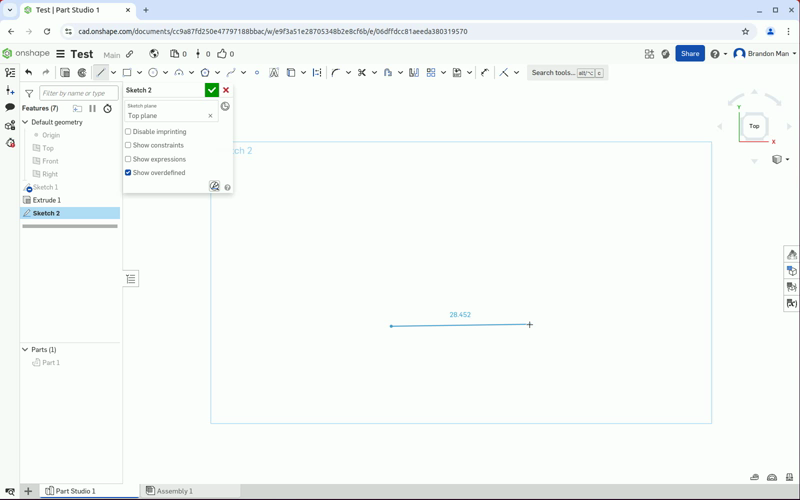
key(esc)
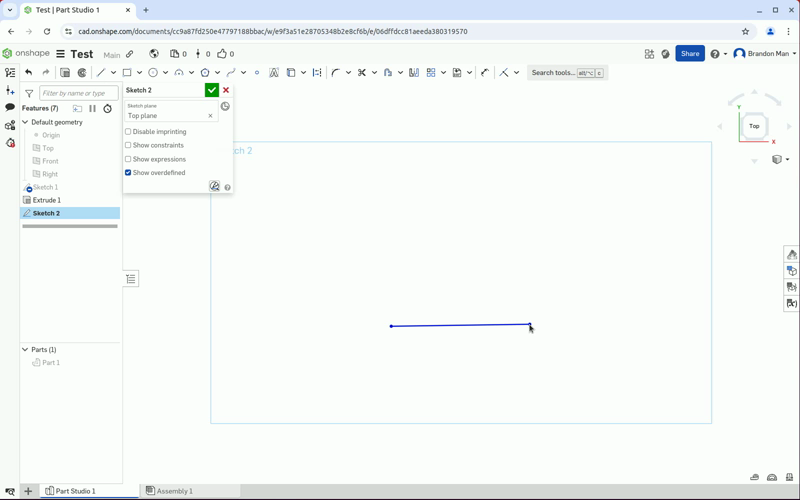
key(a)
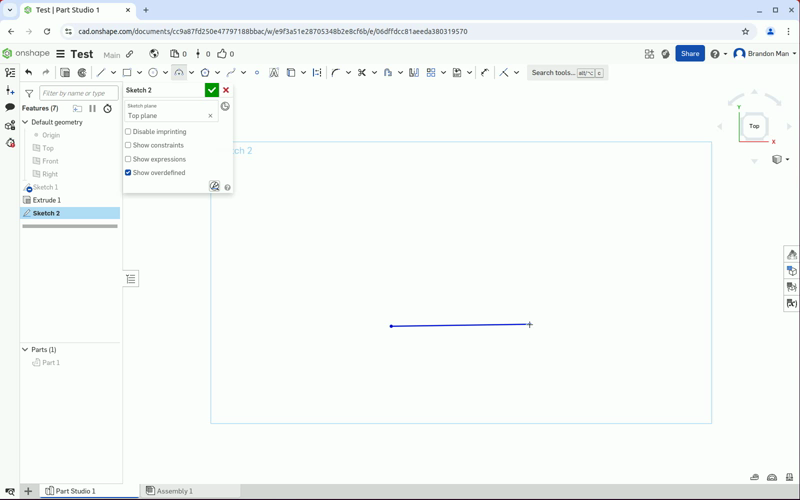
mouse_move(529, 324)
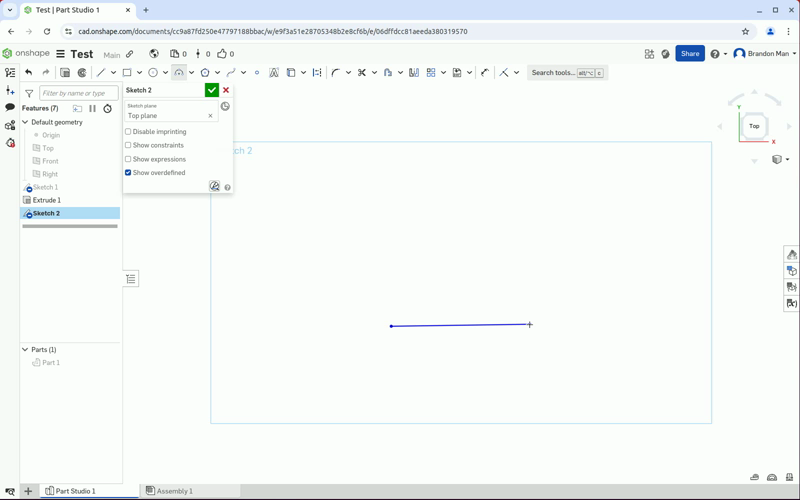
click(529, 324)
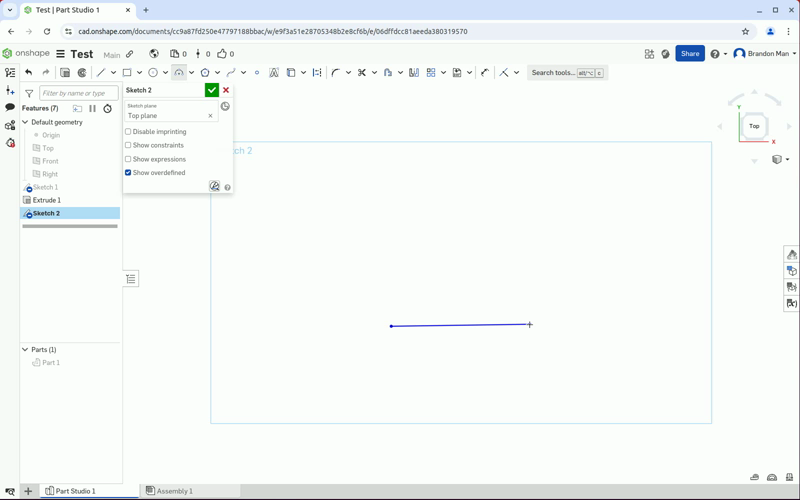
key_down(shift)
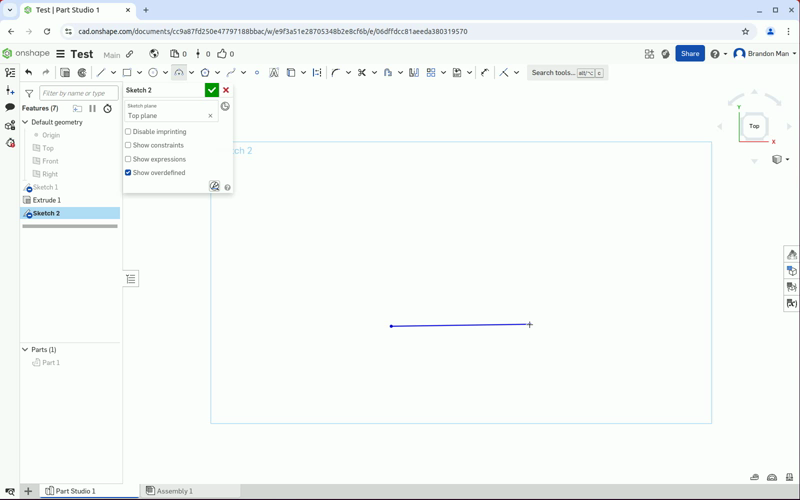
mouse_move(529, 241)
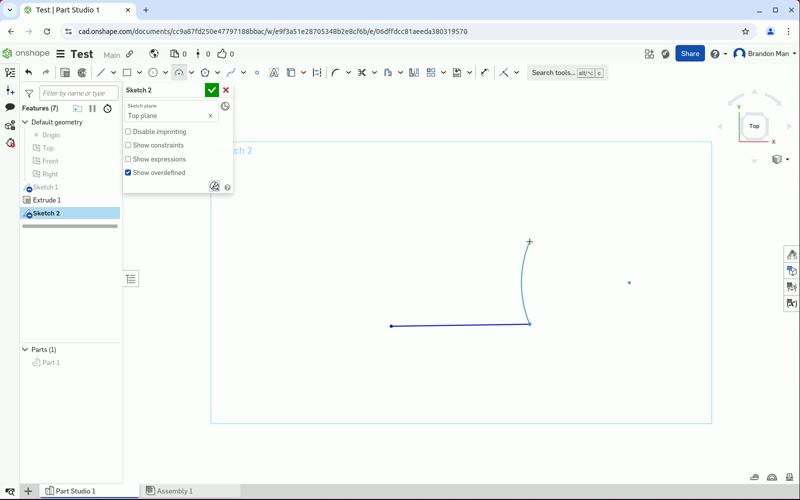
click(529, 241)
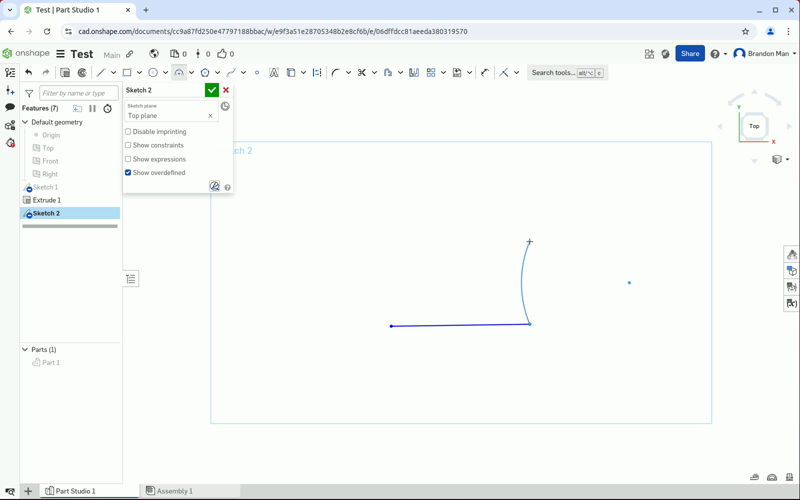
mouse_move(570, 282)
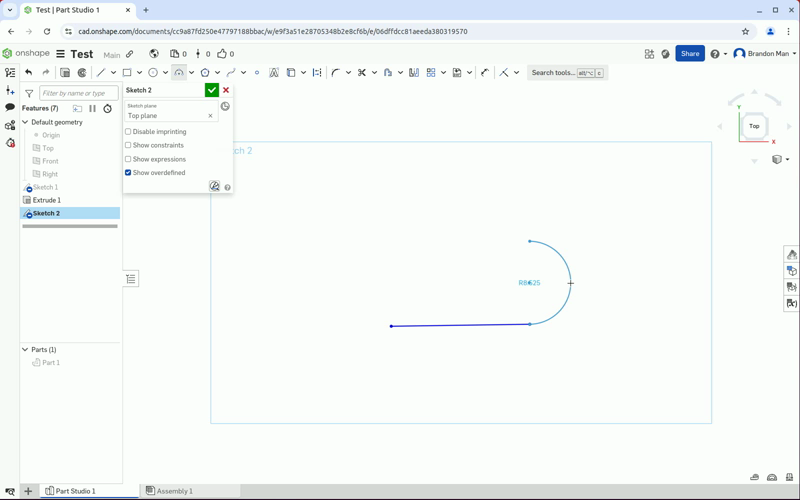
click(570, 282)
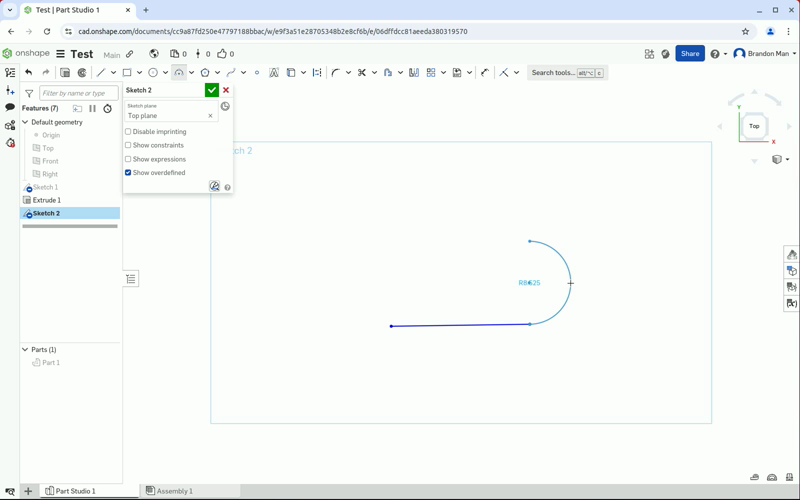
key_up(shift)
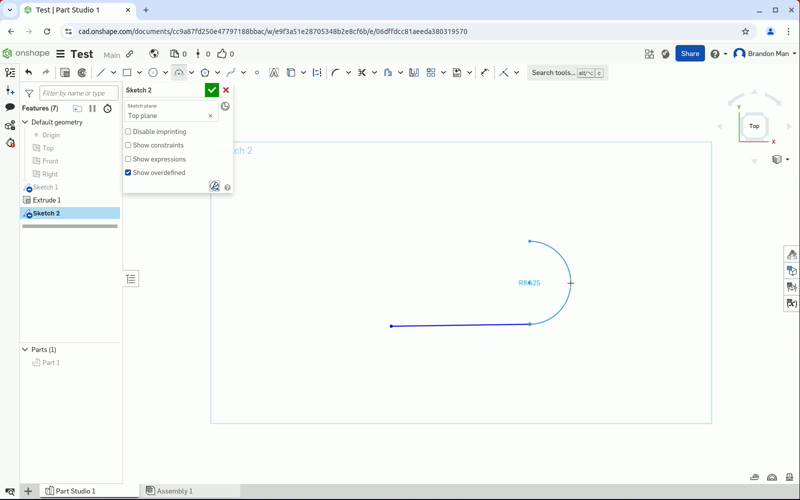
key(esc)
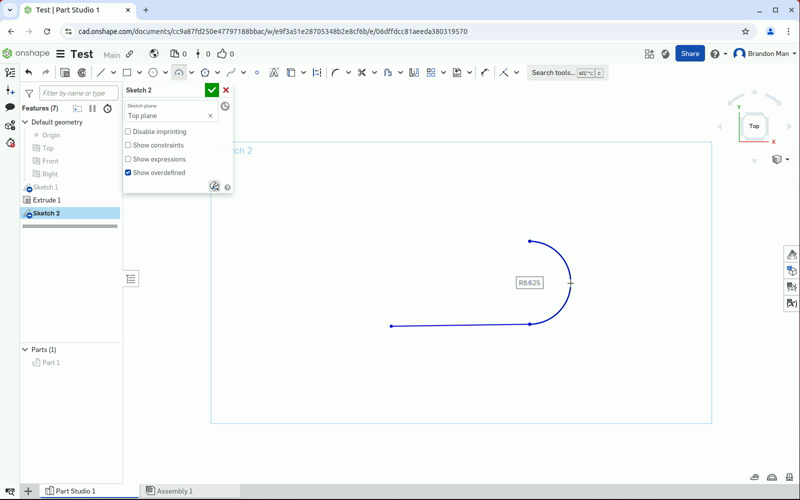
key(l)
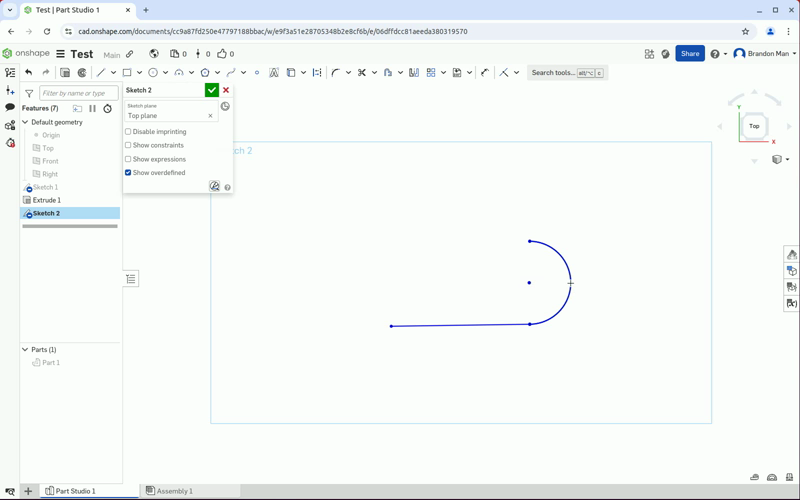
mouse_move(529, 241)
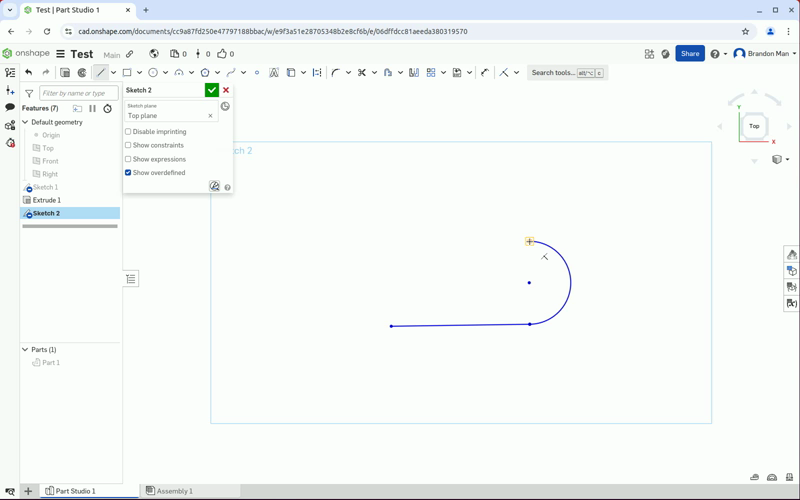
click(529, 241)
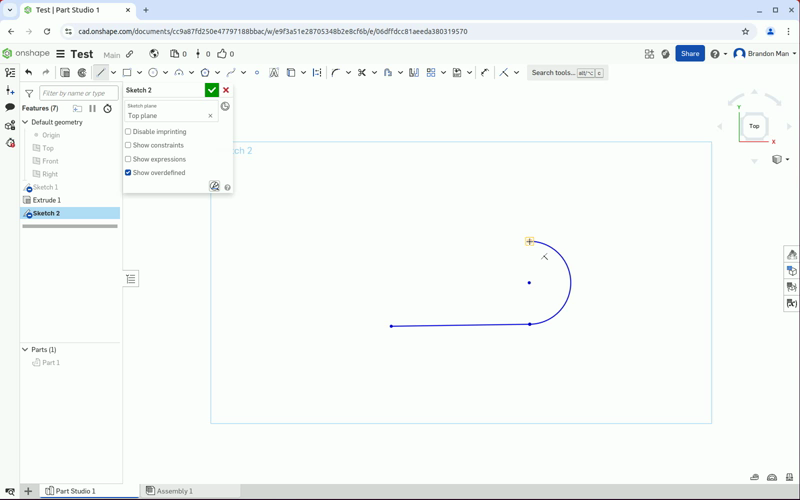
key_down(shift)
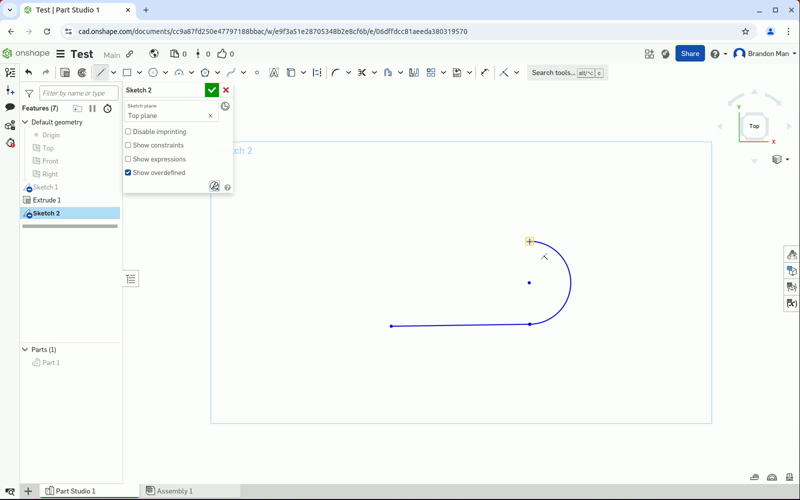
mouse_move(391, 241)
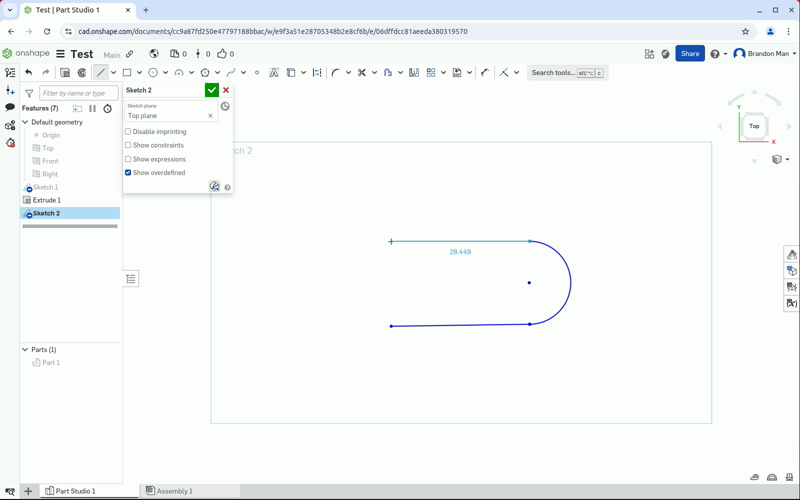
click(391, 241)
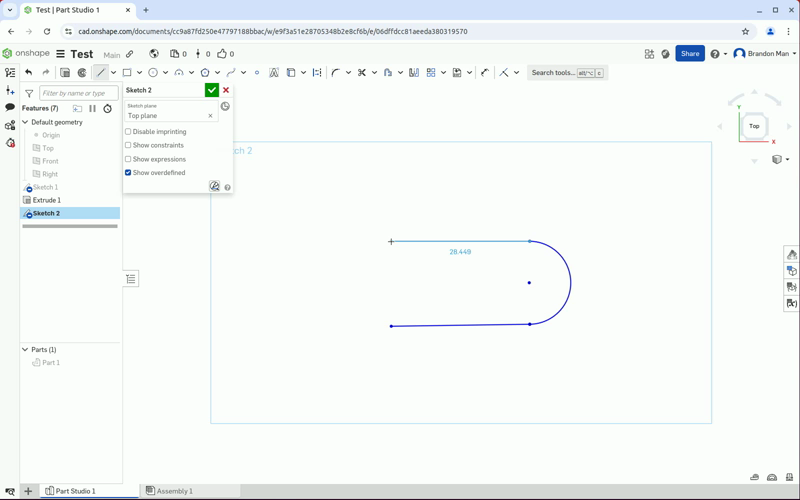
key_up(shift)
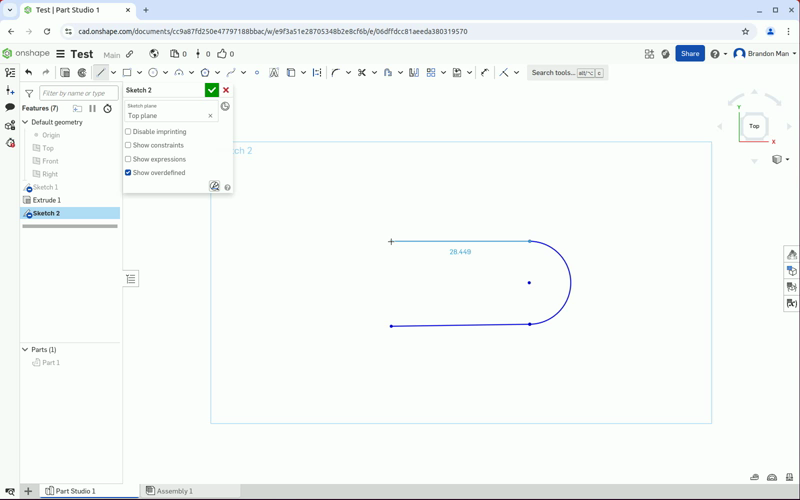
key(esc)
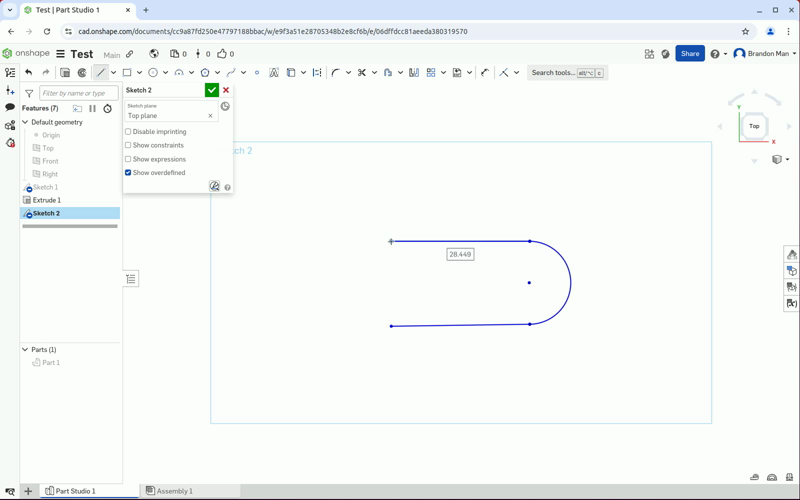
key(a)
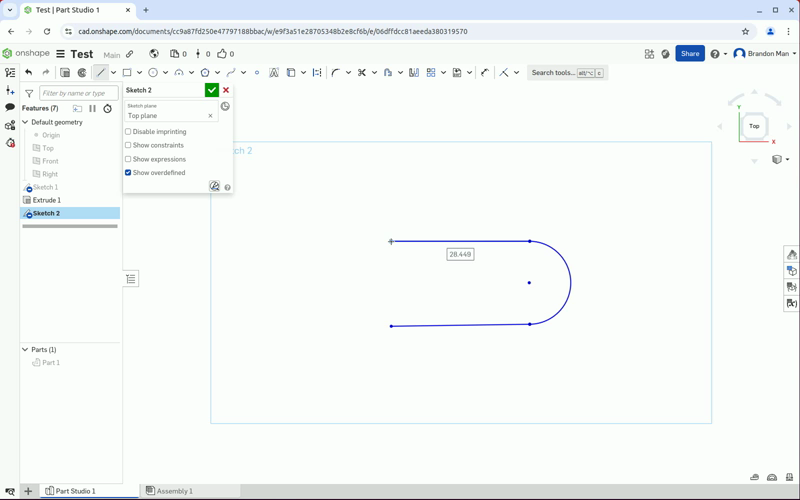
mouse_move(391, 241)
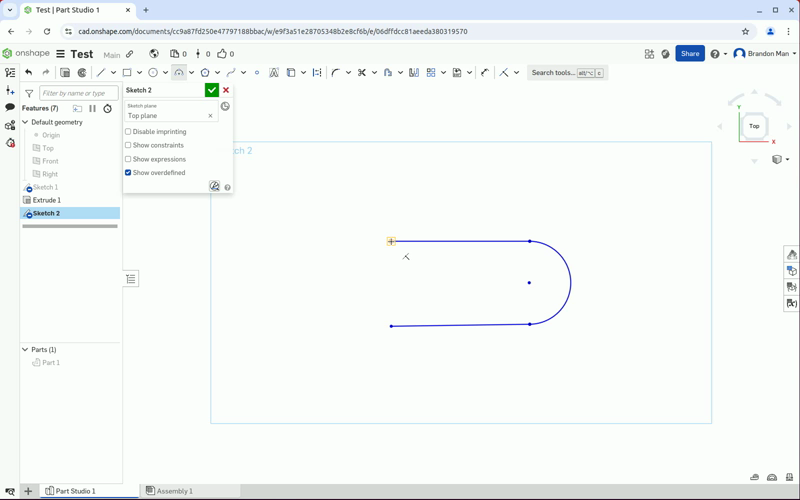
click(391, 241)
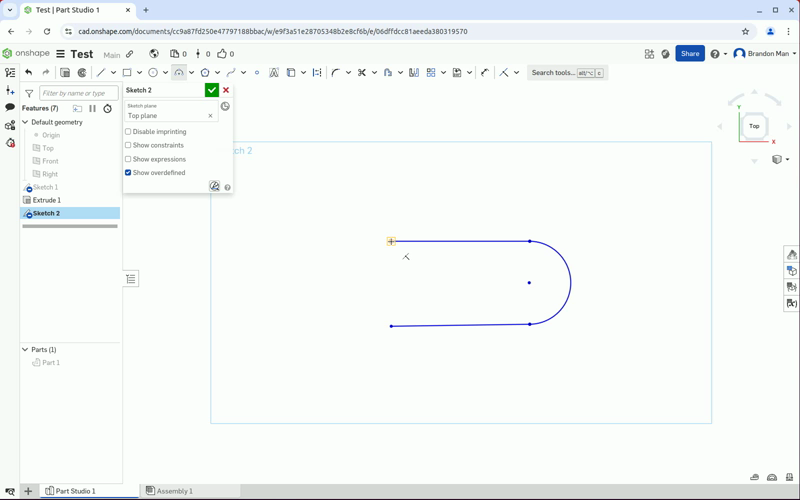
mouse_move(391, 326)
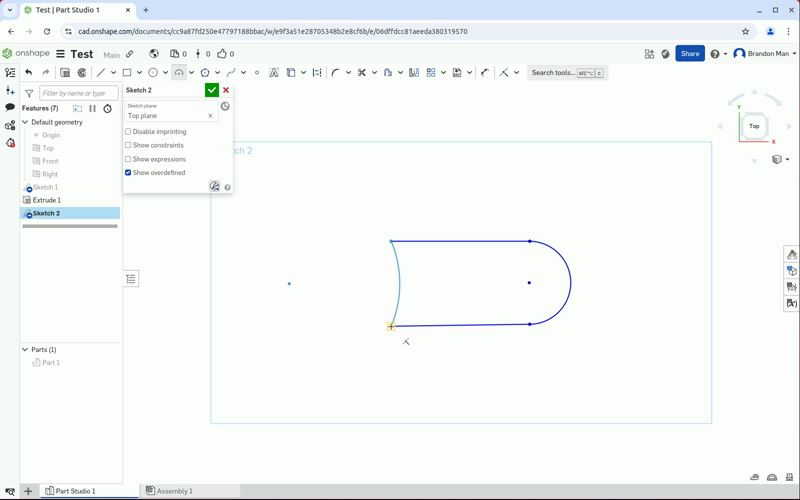
click(391, 326)
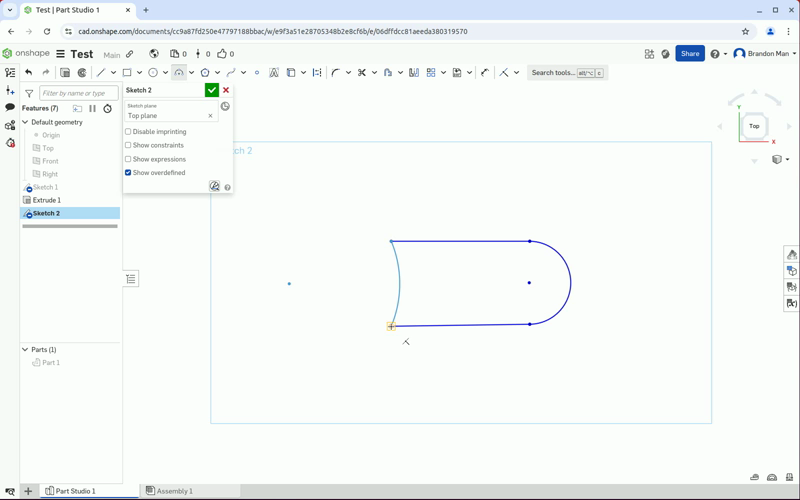
key_down(shift)
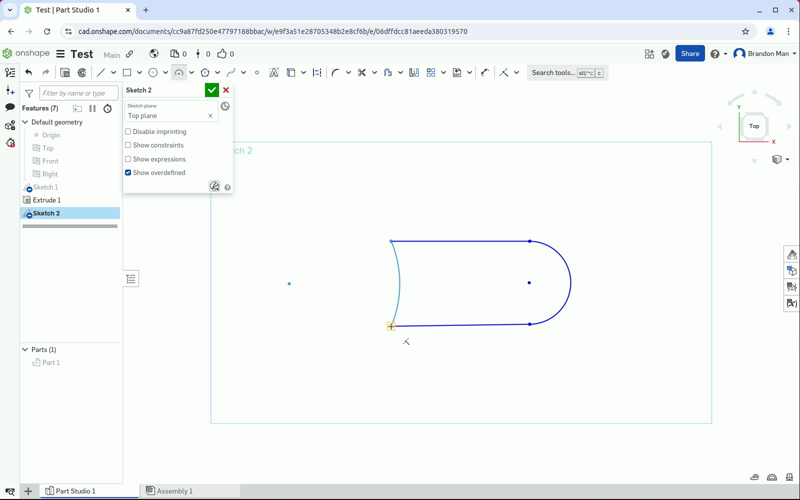
mouse_move(433, 283)
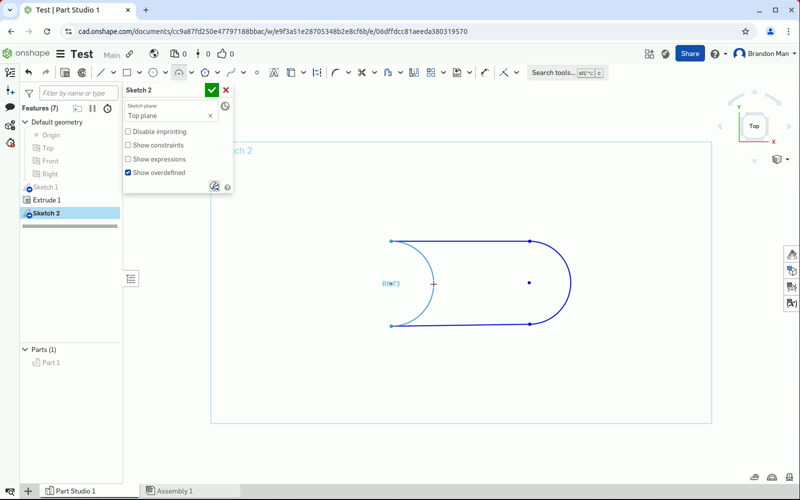
click(433, 283)
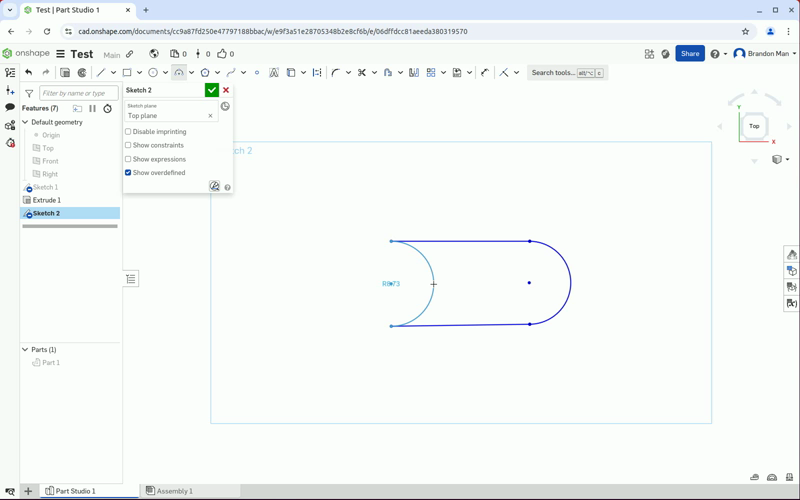
key_up(shift)
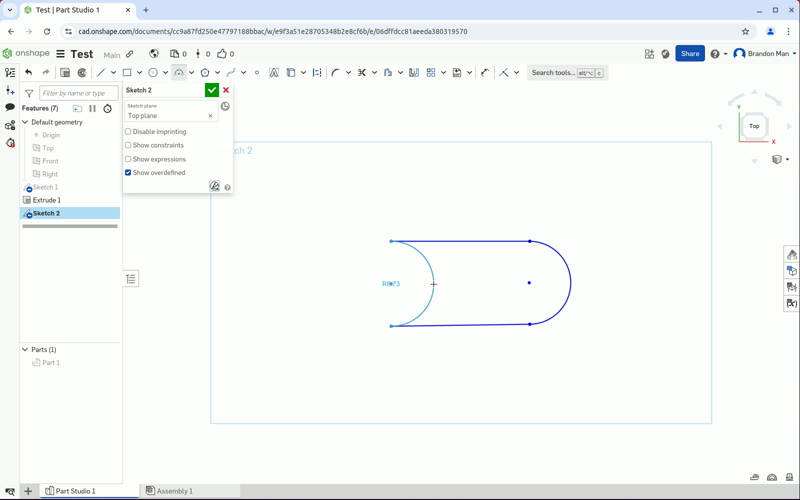
key(esc)
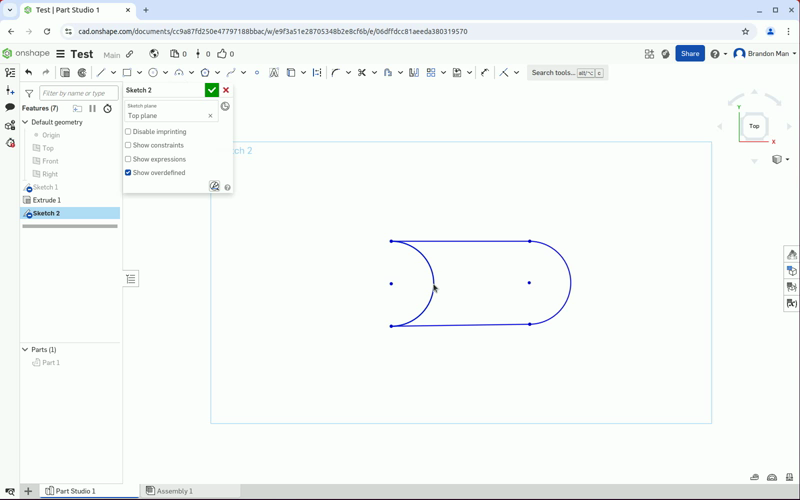
key(c)
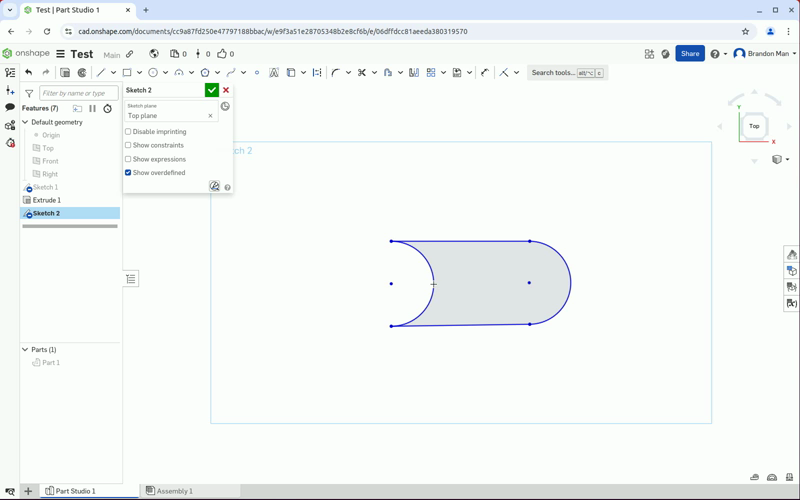
key_down(shift)
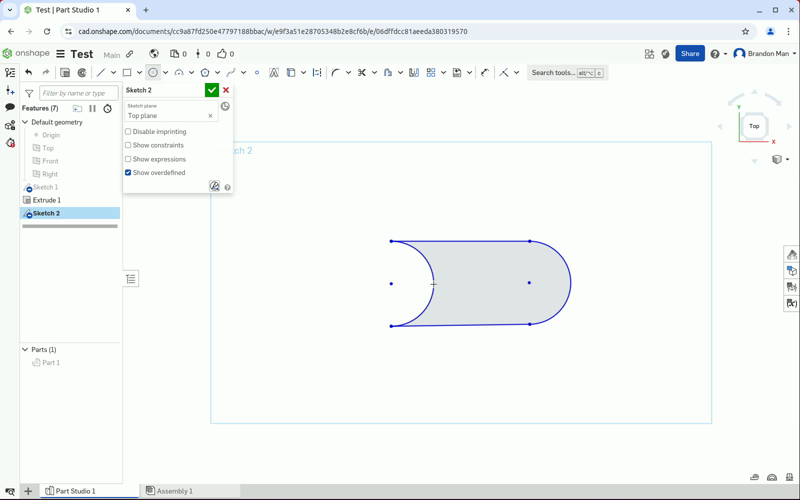
mouse_move(529, 282)
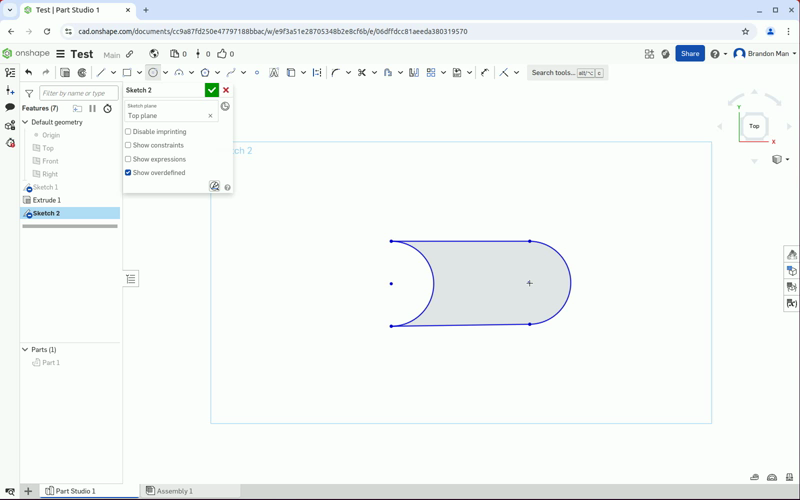
scroll(6)
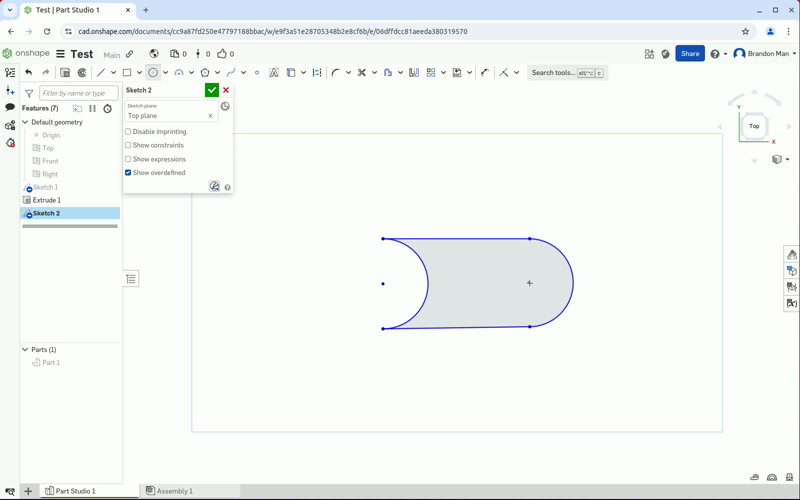
scroll(6)
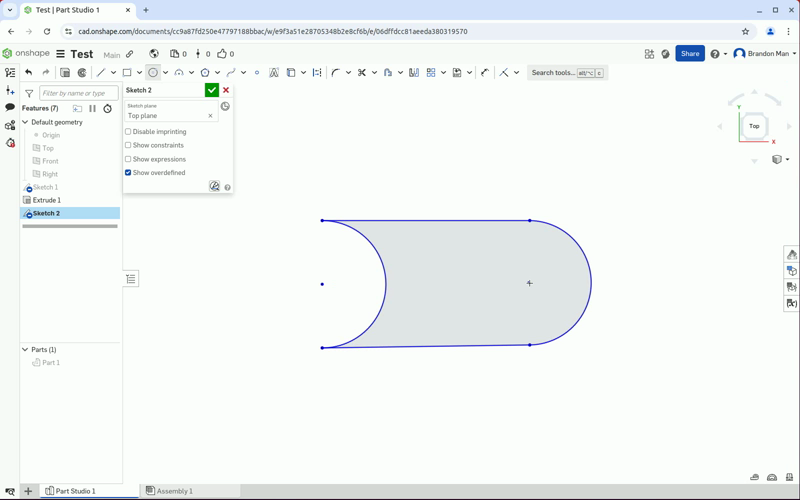
scroll(6)
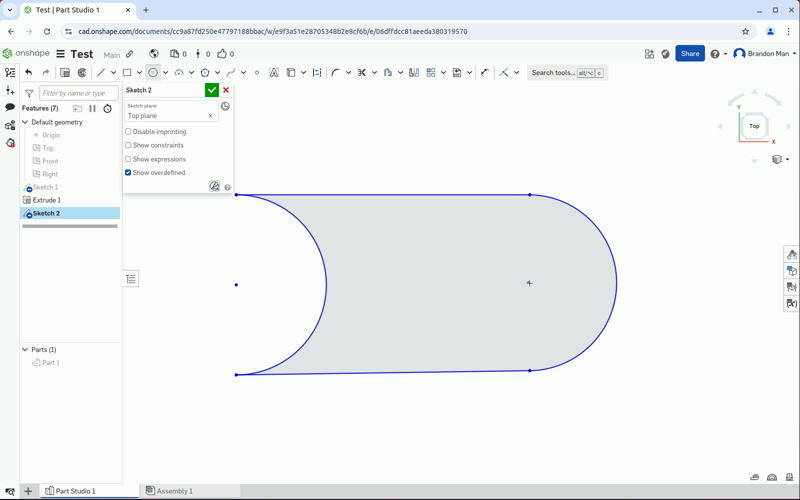
scroll(6)
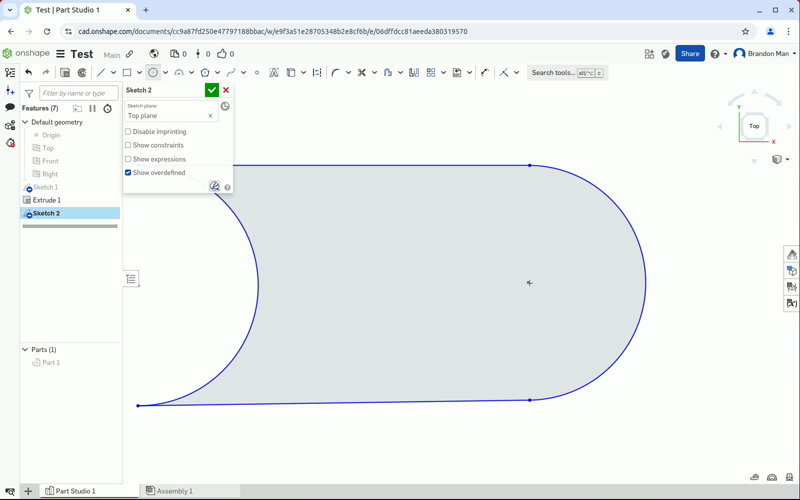
scroll(6)
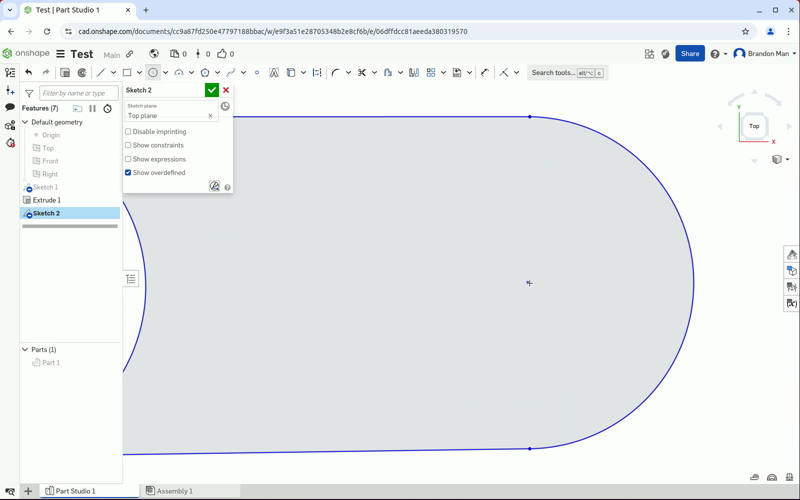
scroll(6)
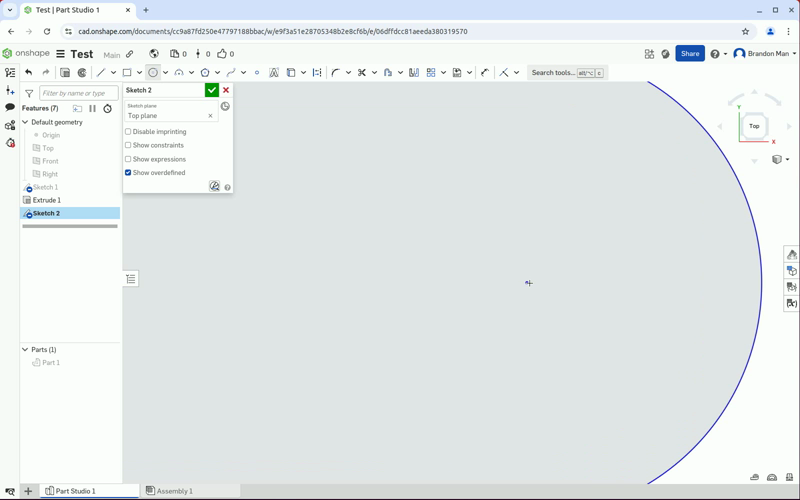
scroll(6)
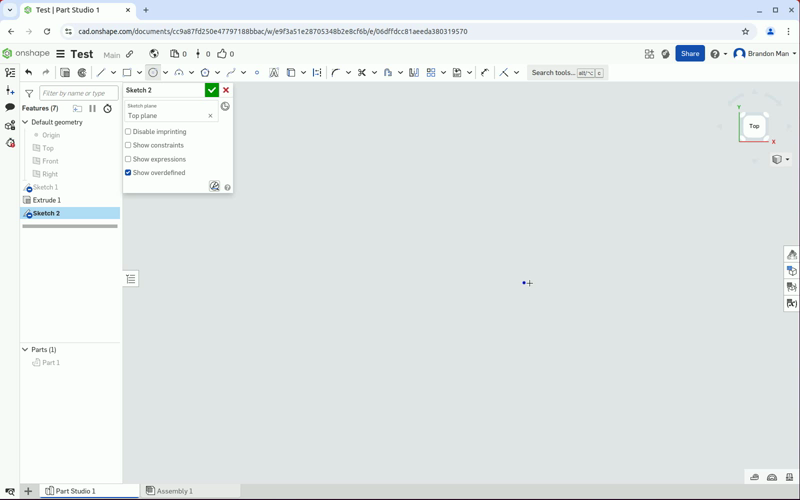
click(529, 282)
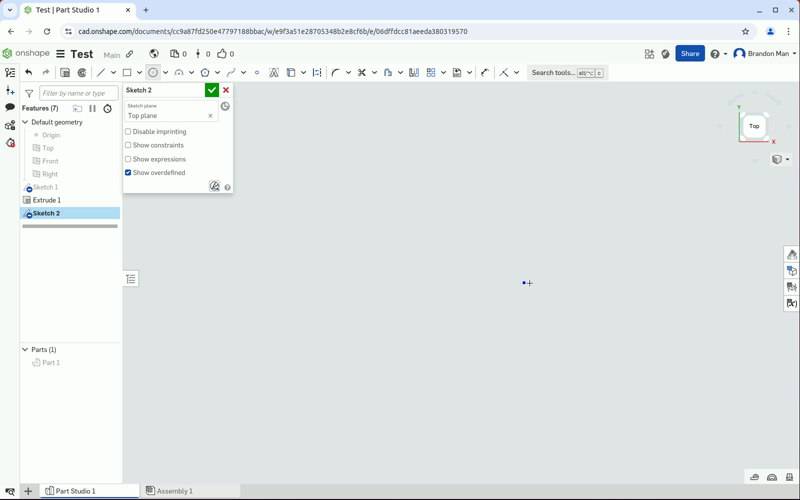
scroll(-6)
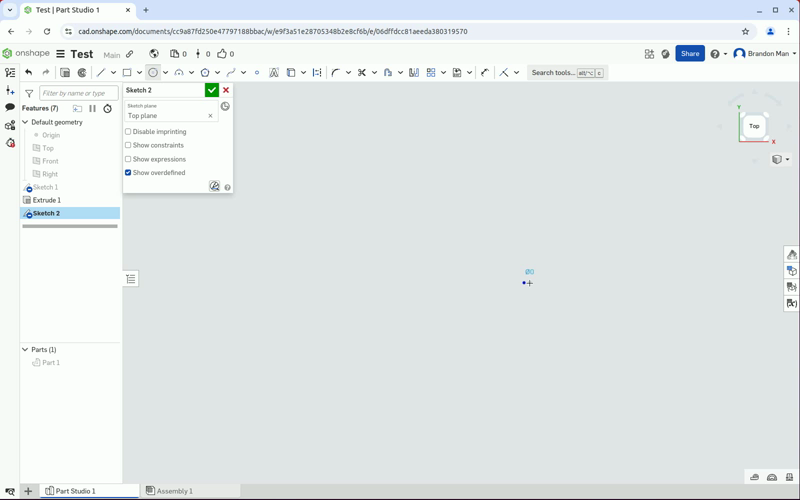
scroll(-6)
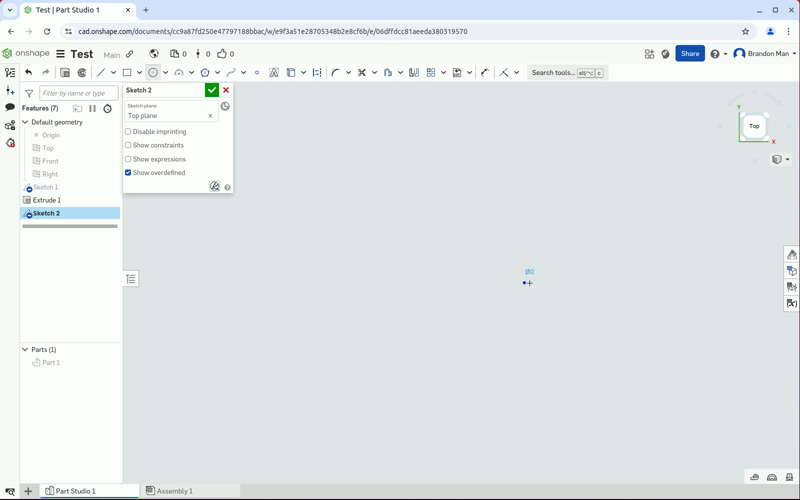
scroll(-6)
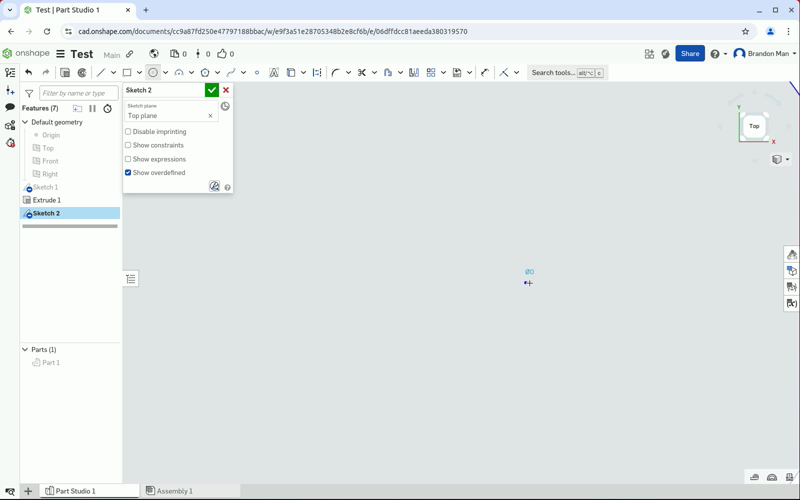
scroll(-6)
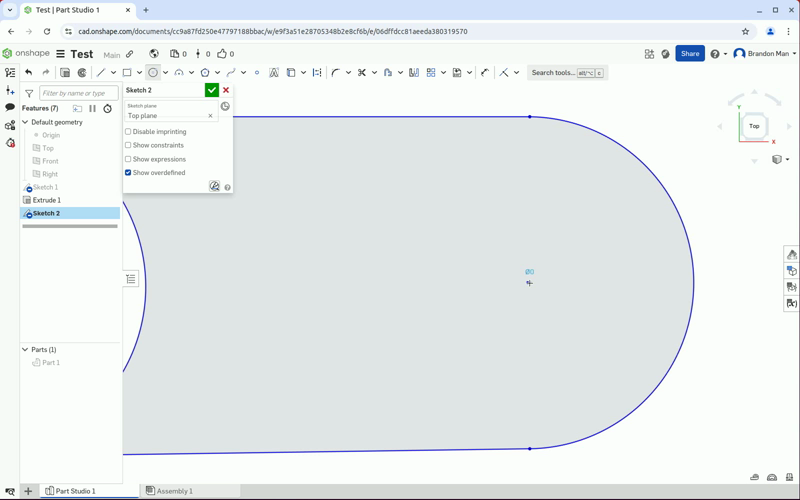
scroll(-6)
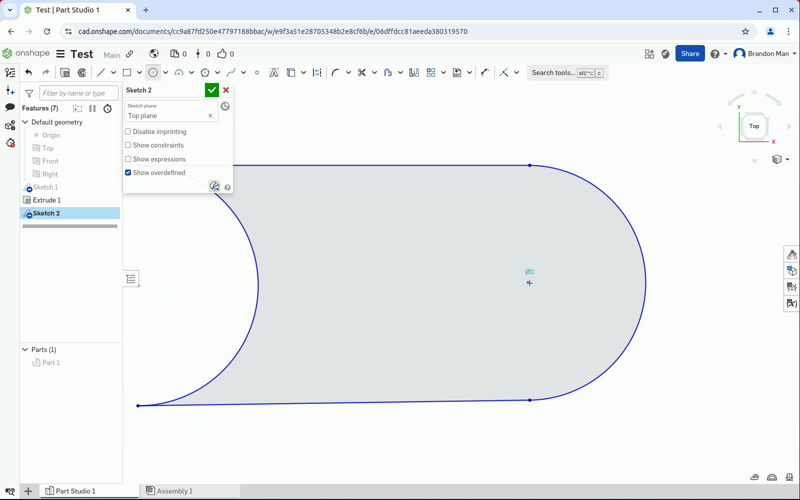
scroll(-6)
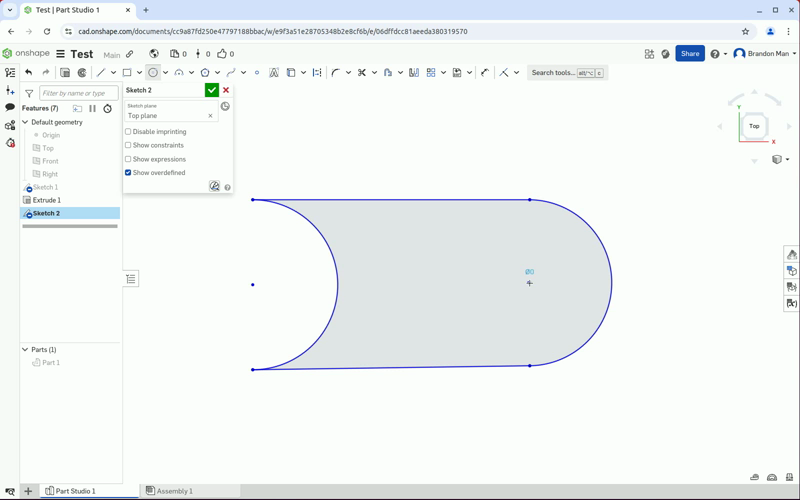
scroll(-6)
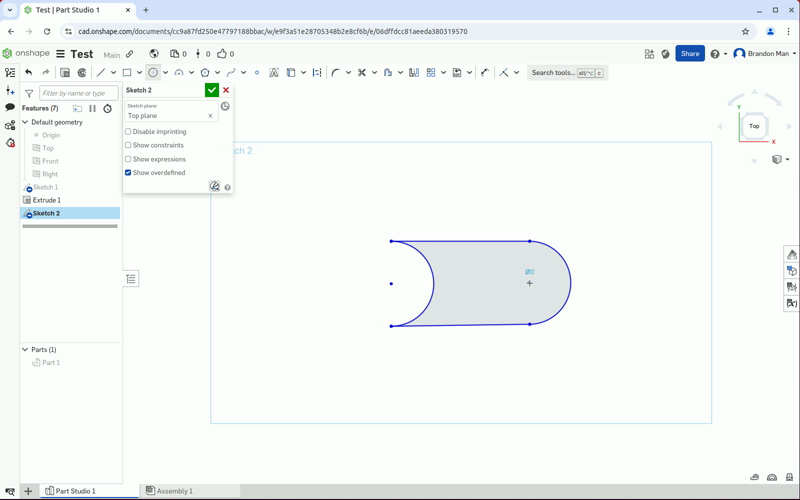
key_up(shift)
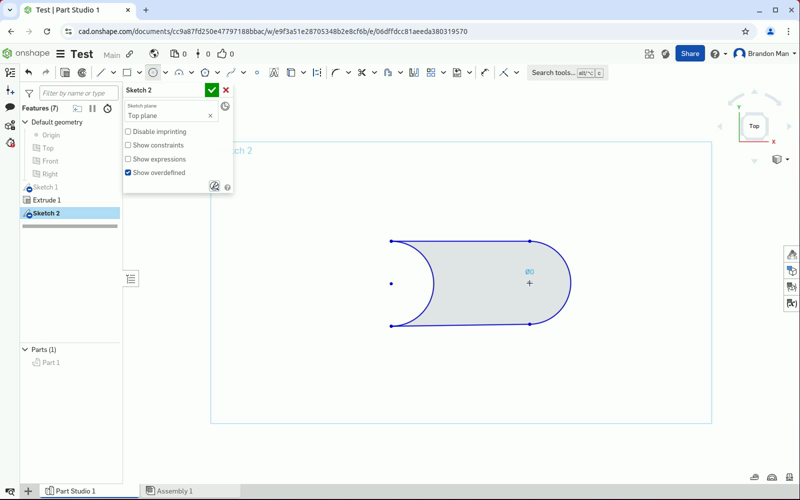
mouse_move(554, 282)
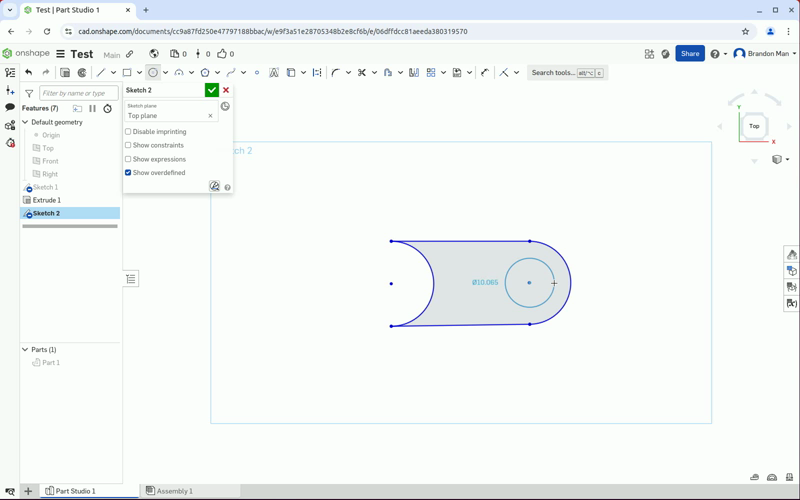
click(554, 282)
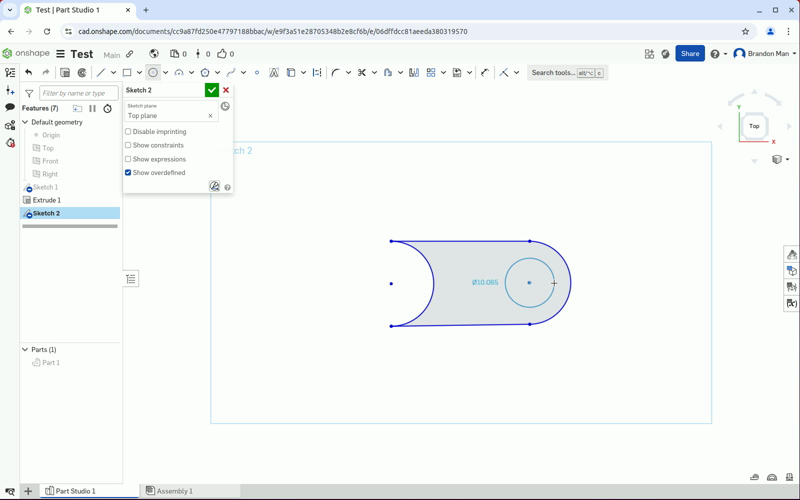
key(esc)
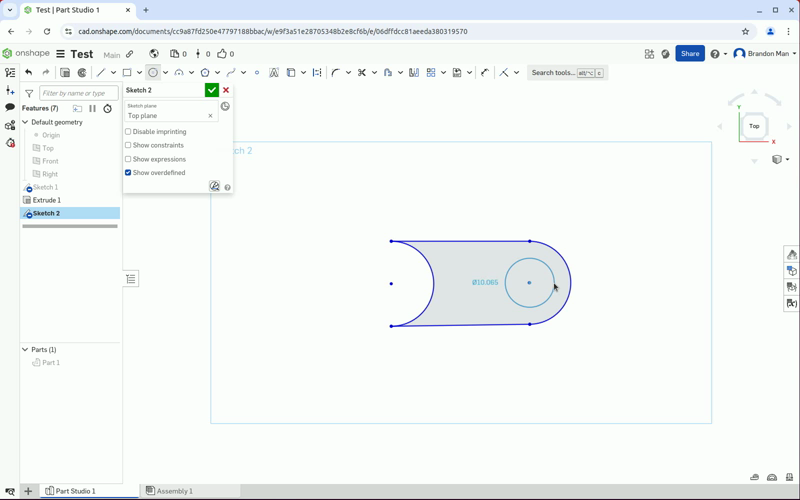
mouse_move(525, 251)
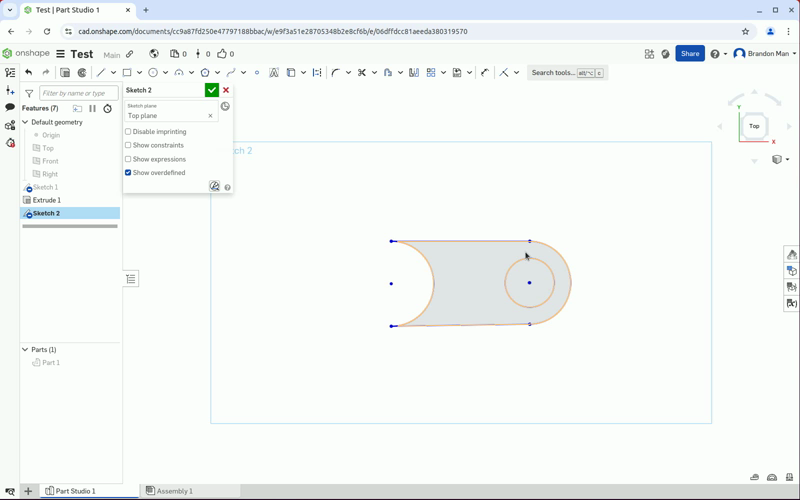
click(525, 251)
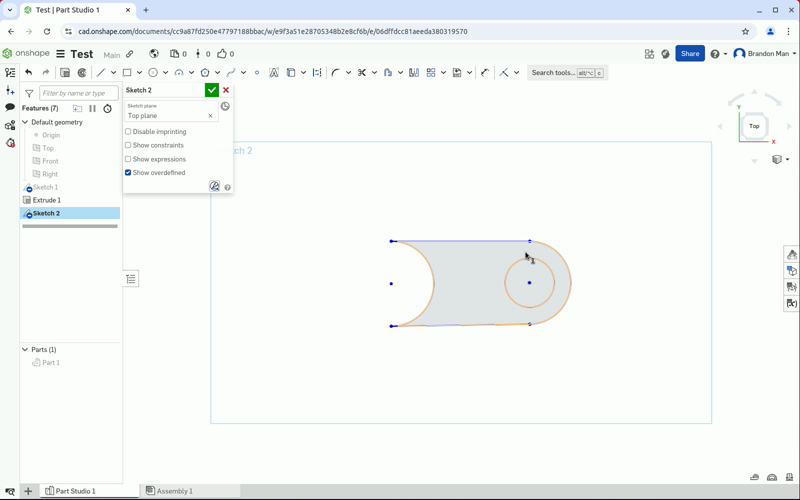
mouse_move(73, 352)
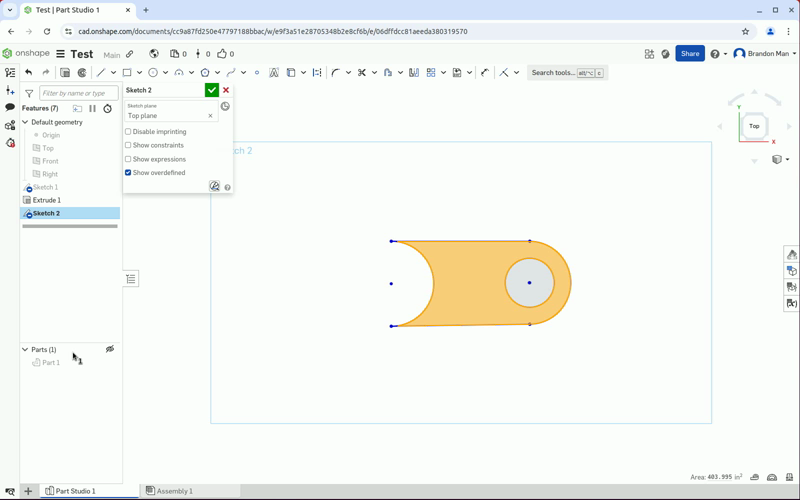
key(shift+y)
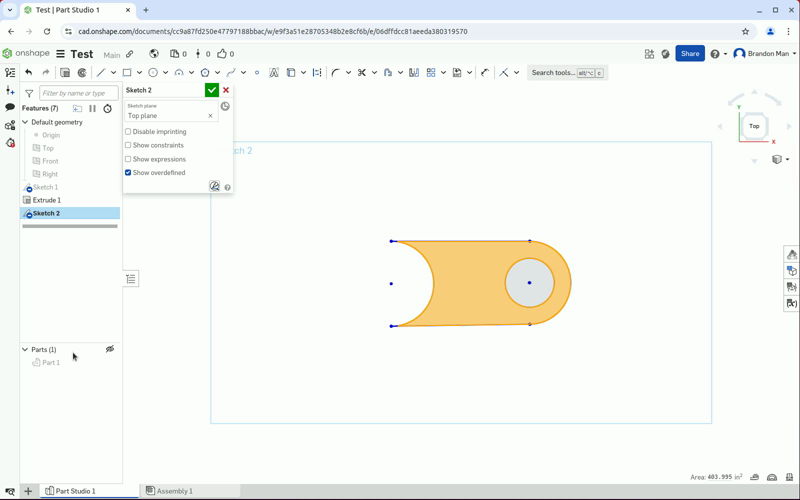
key(shift+e)
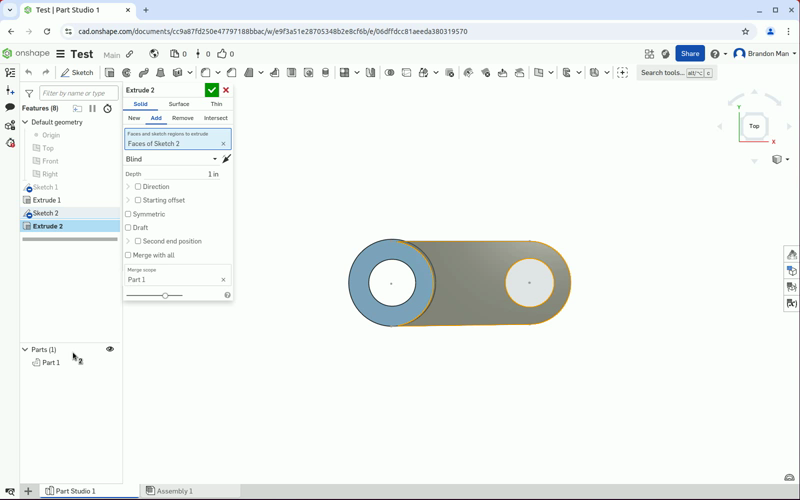
mouse_move(143, 106)
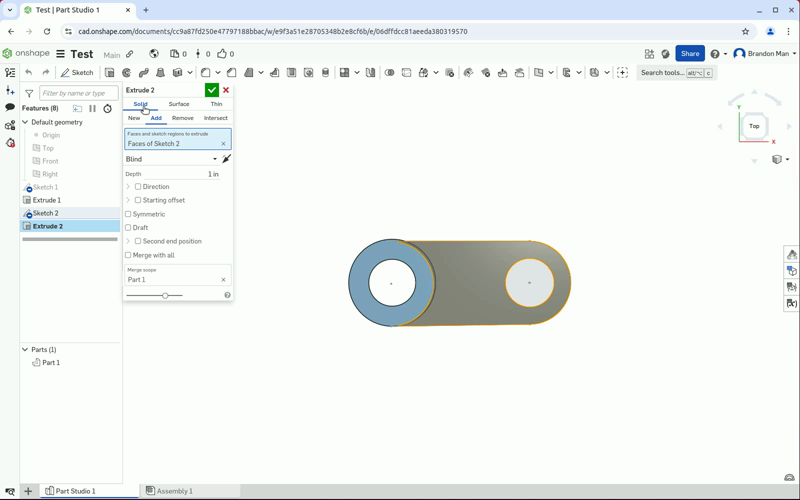
click(143, 106)
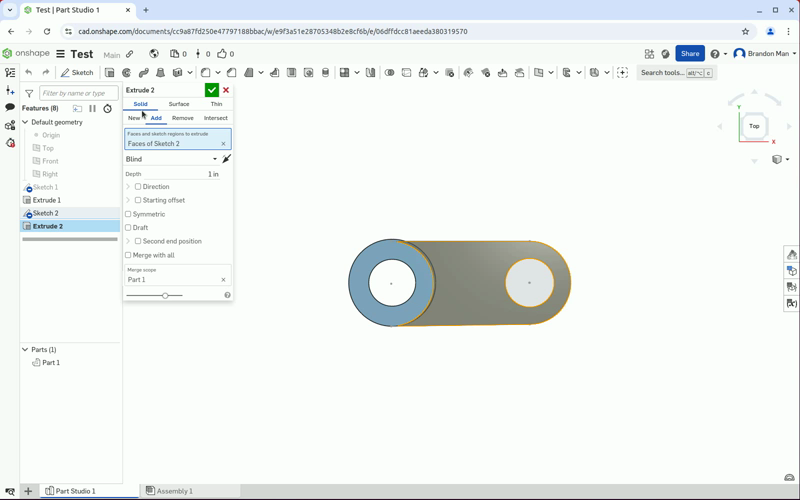
mouse_move(137, 120)
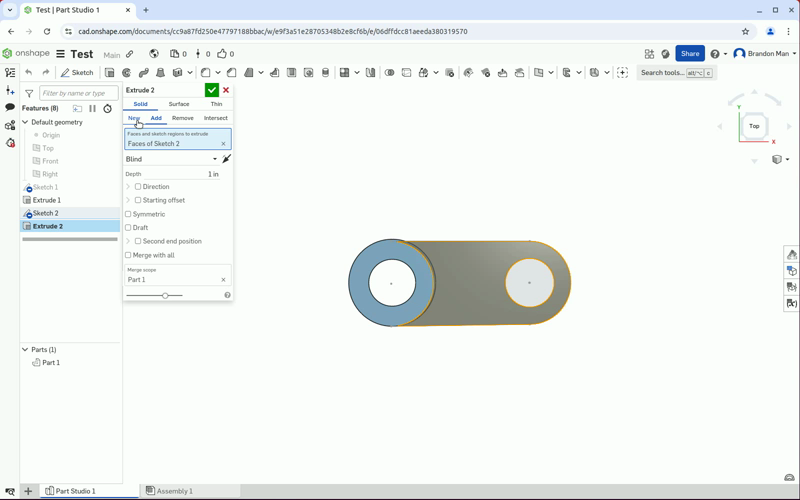
click(137, 120)
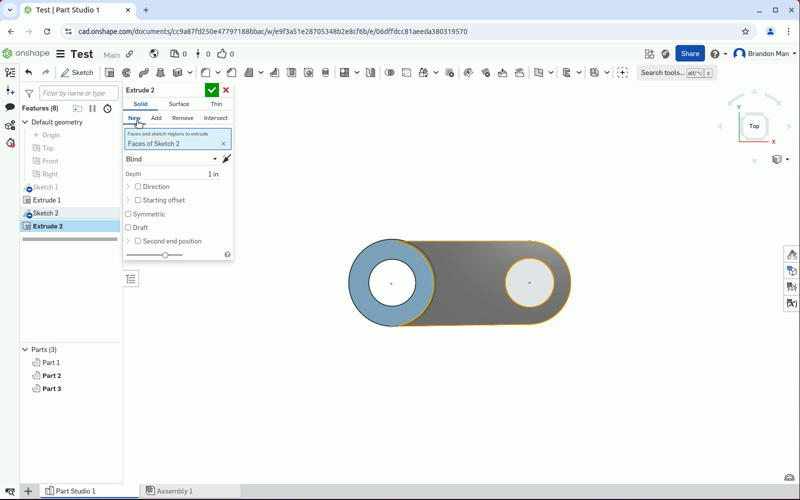
key(tab, 4)
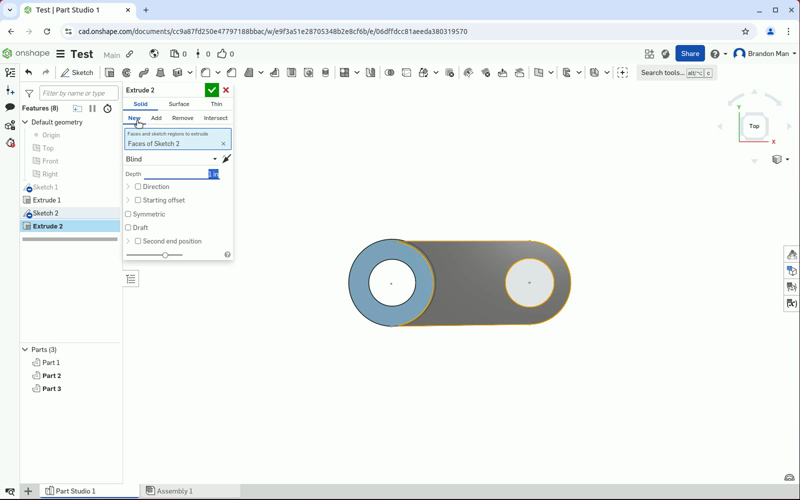
text(7.703)
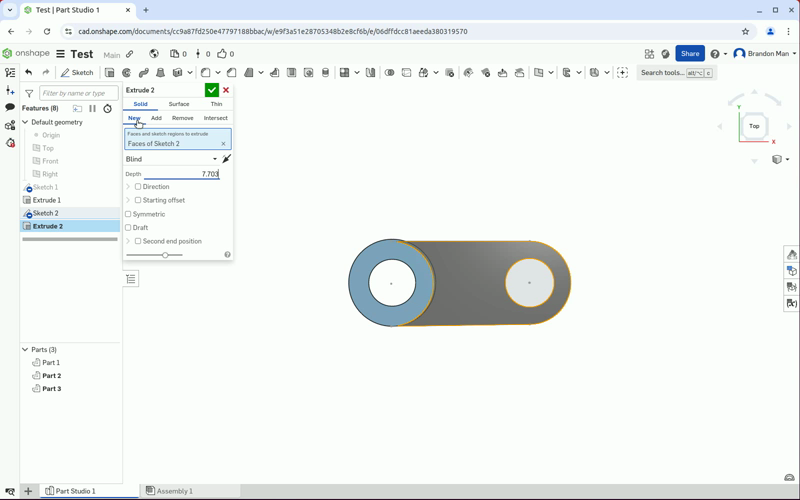
key(enter)
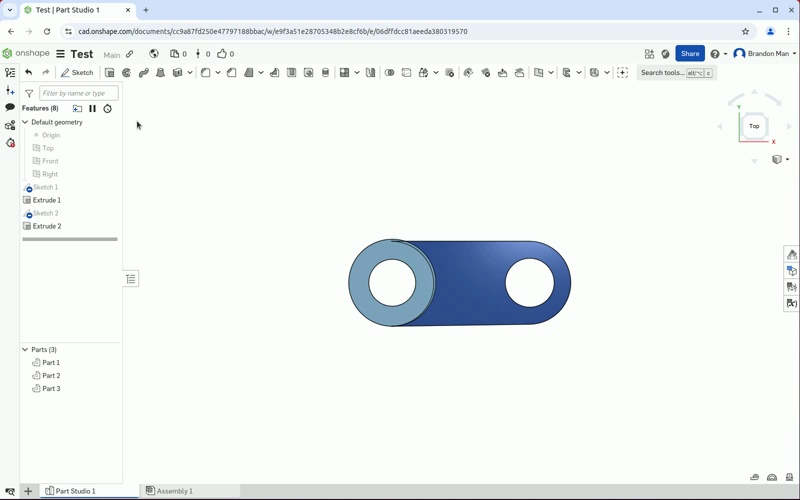
key(shift+h)
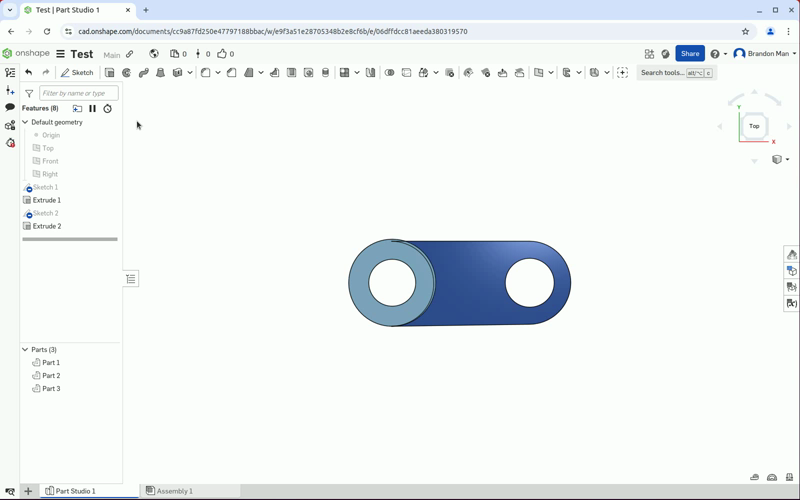
key(shift+h)
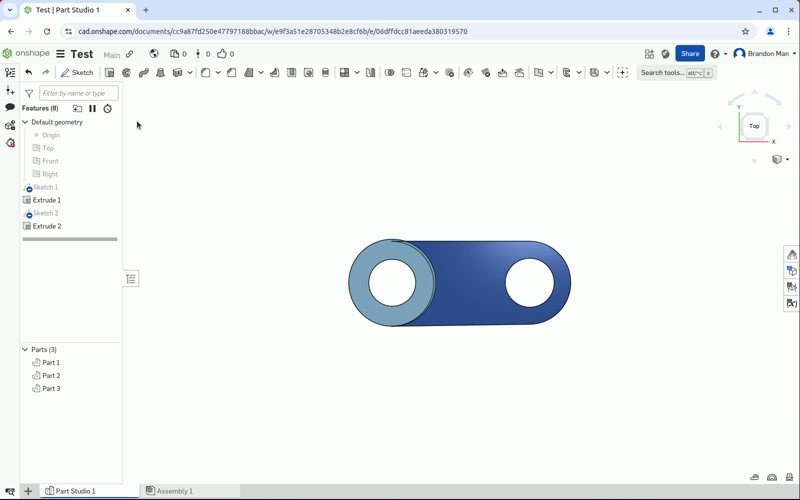
mouse_move(73, 189)
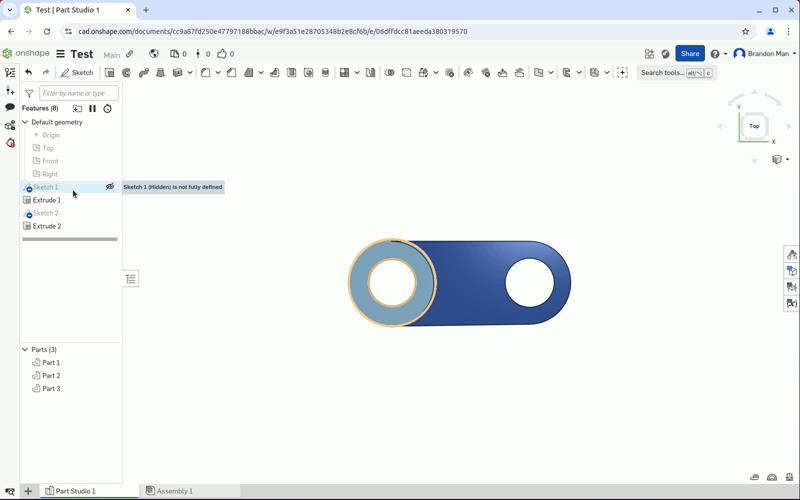
click(73, 189)
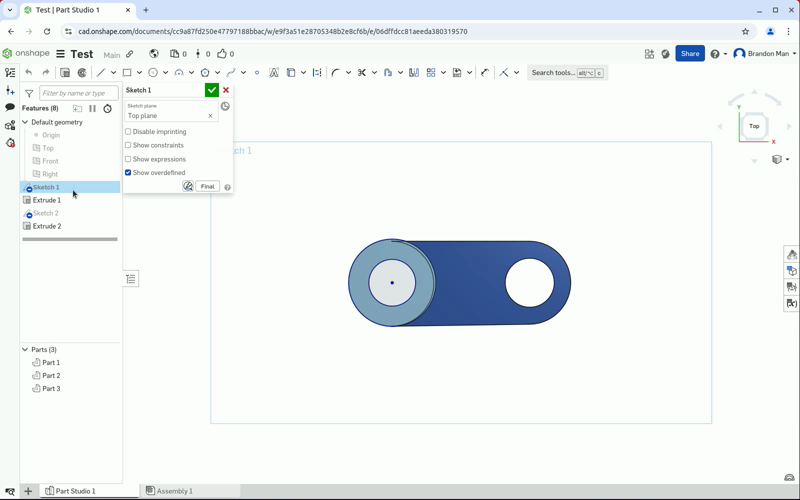
mouse_move(229, 92)
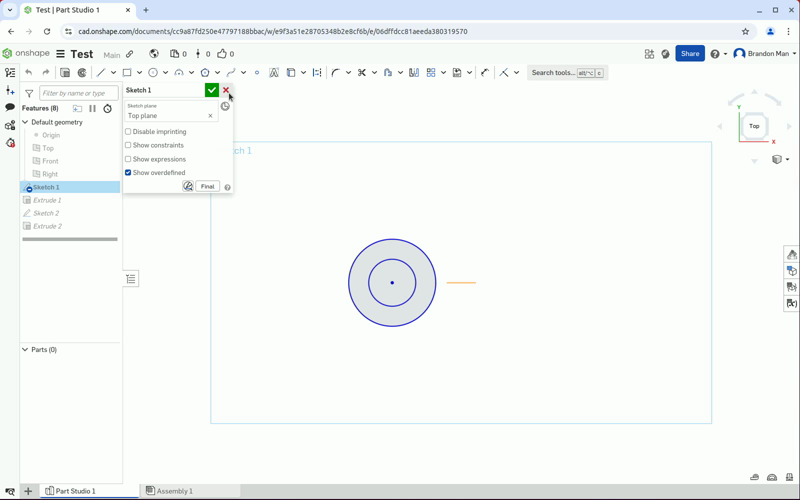
click(229, 92)
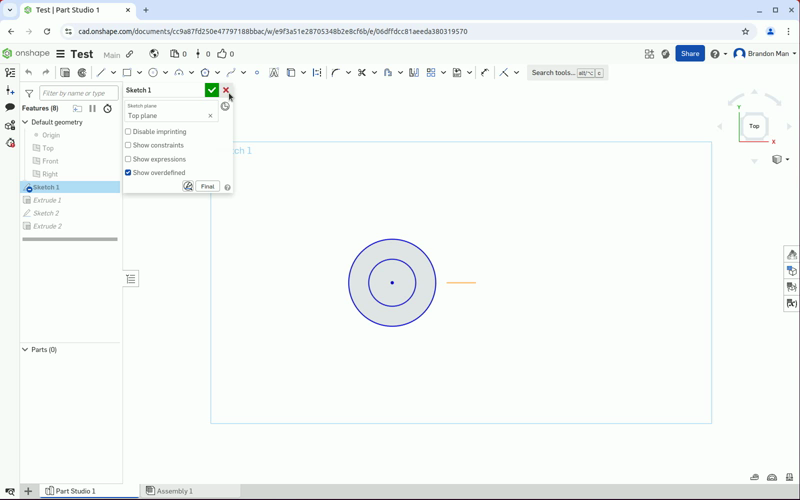
key(shift+s)
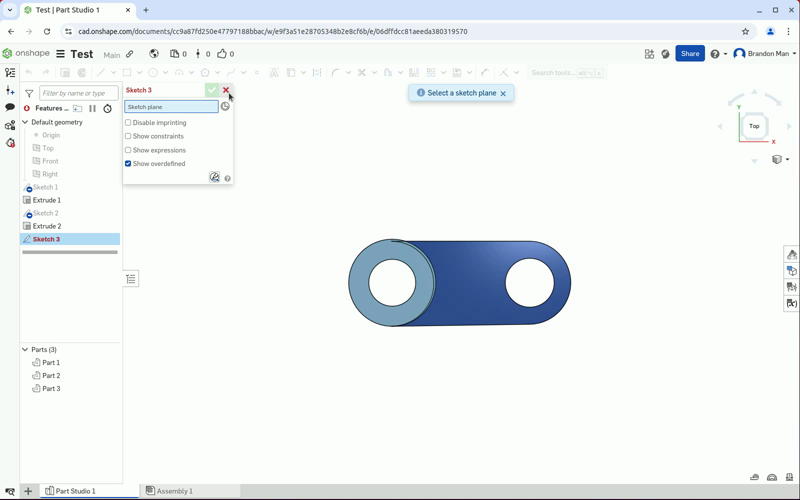
mouse_move(73, 150)
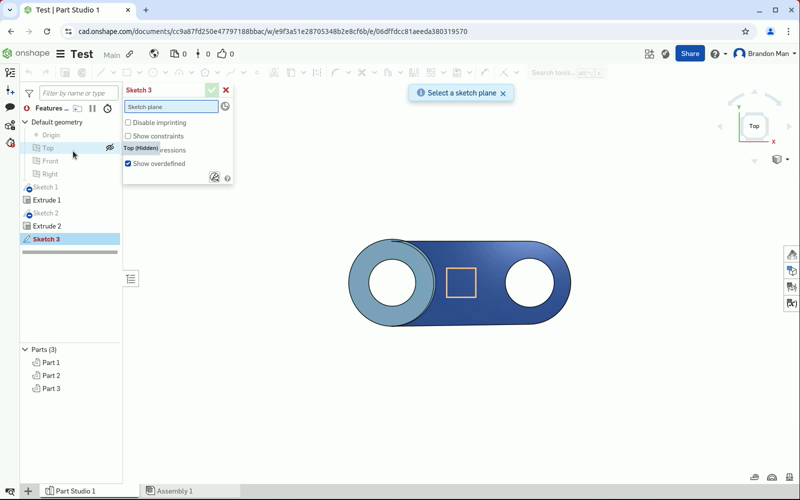
click(73, 150)
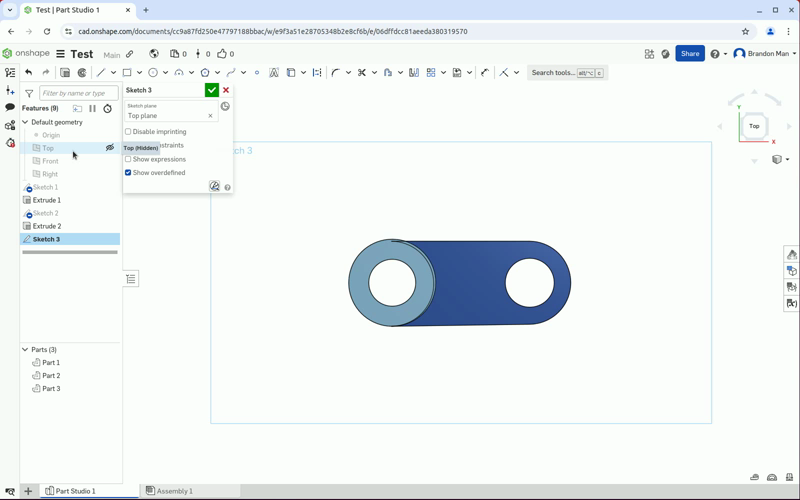
mouse_move(73, 352)
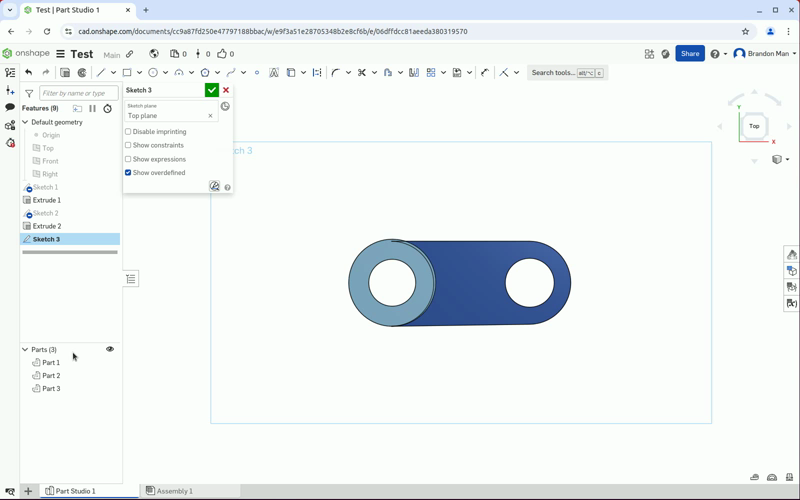
key(y)
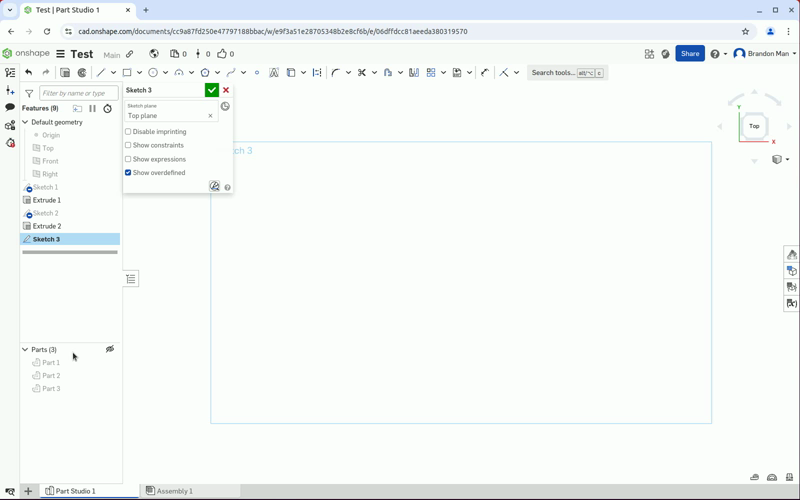
key(c)
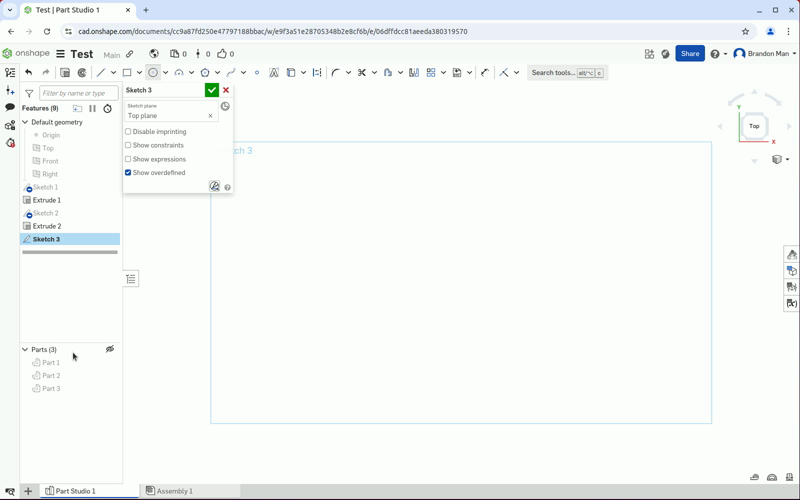
key_down(shift)
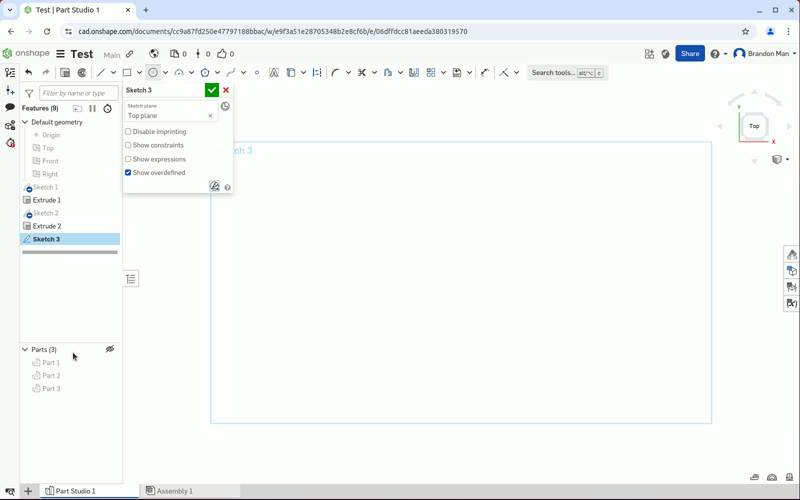
mouse_move(392, 282)
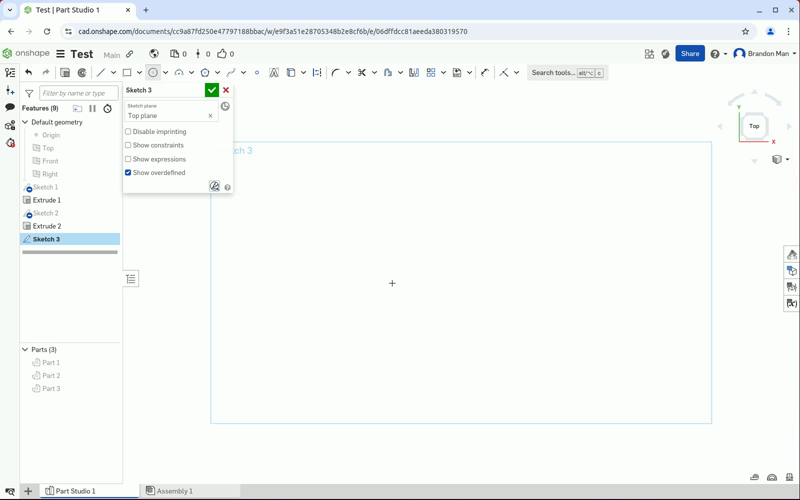
click(392, 282)
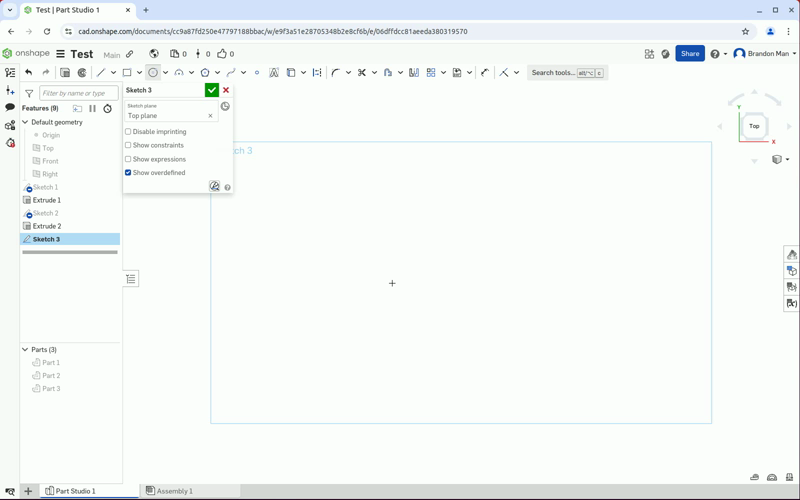
key_up(shift)
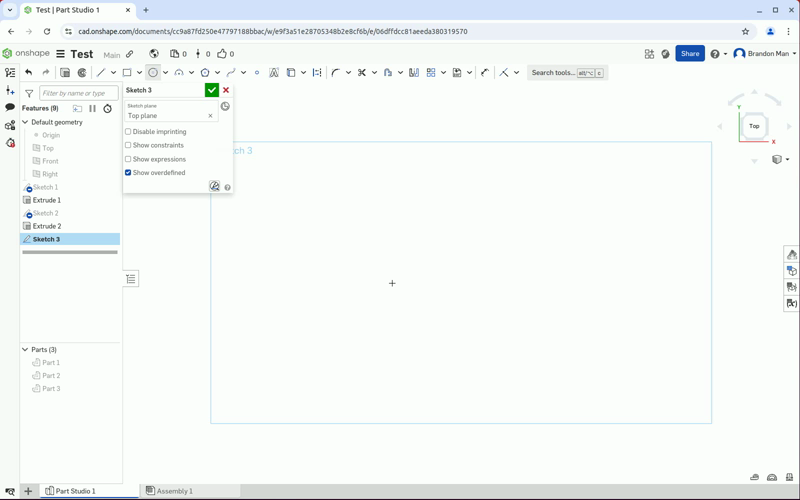
mouse_move(435, 282)
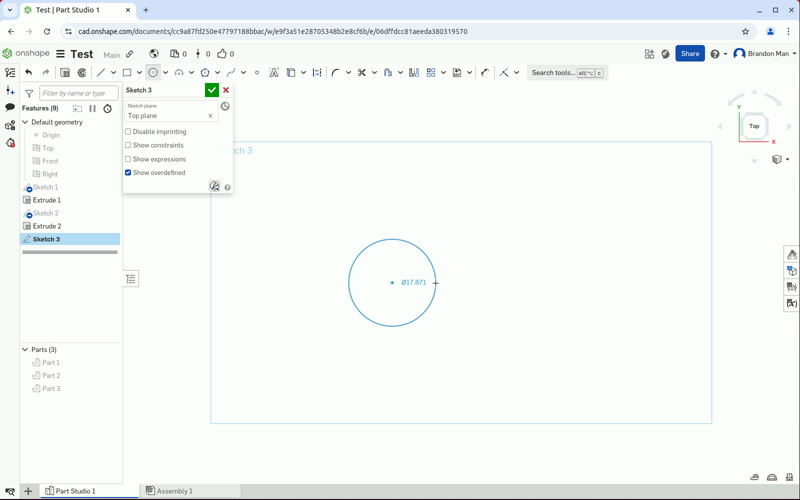
click(435, 282)
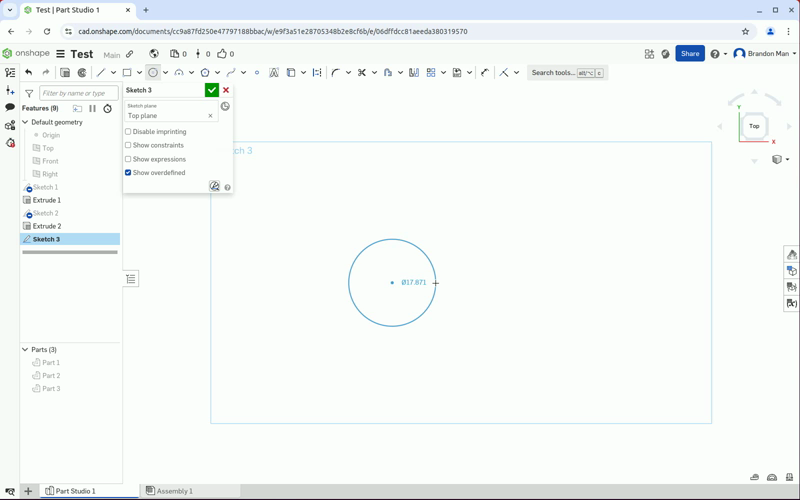
key(esc)
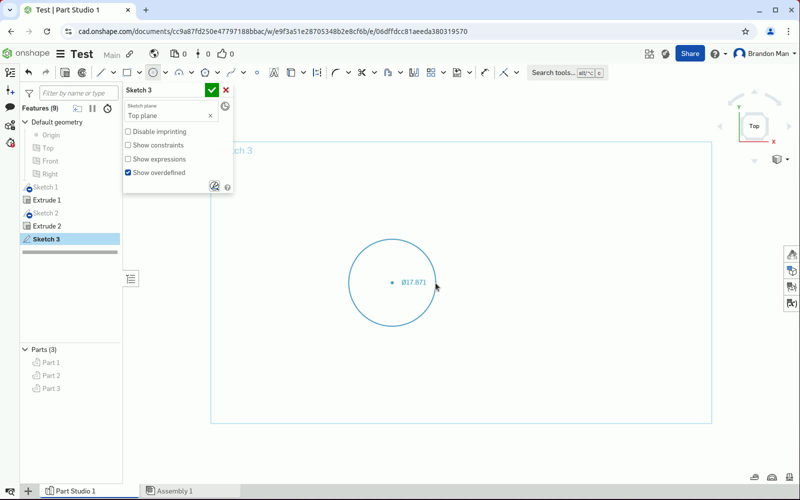
key(c)
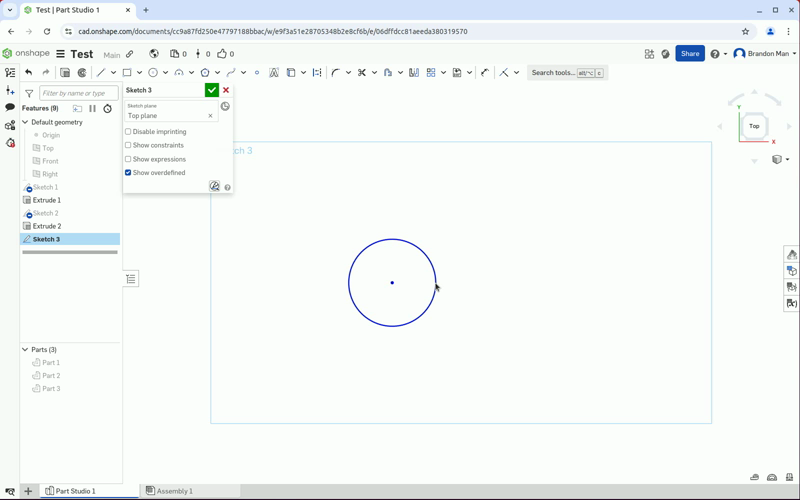
key_down(shift)
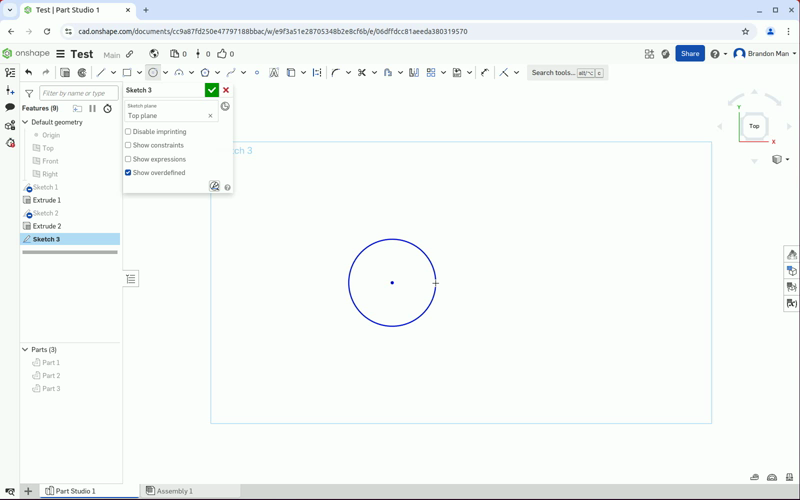
mouse_move(392, 282)
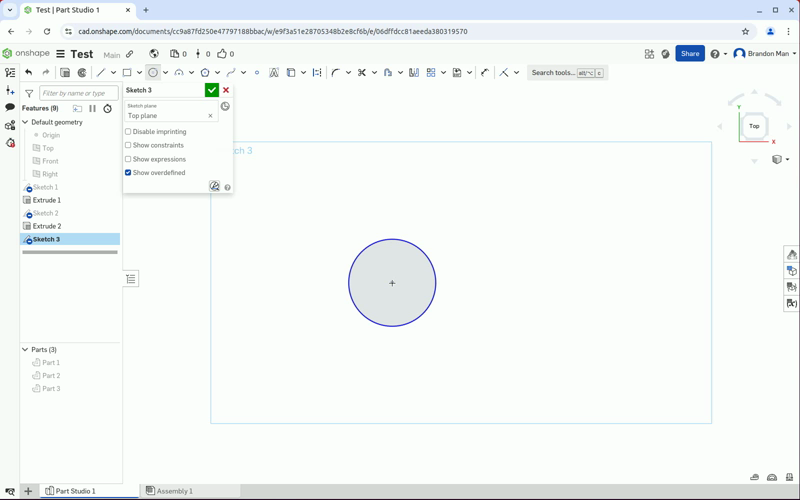
click(392, 282)
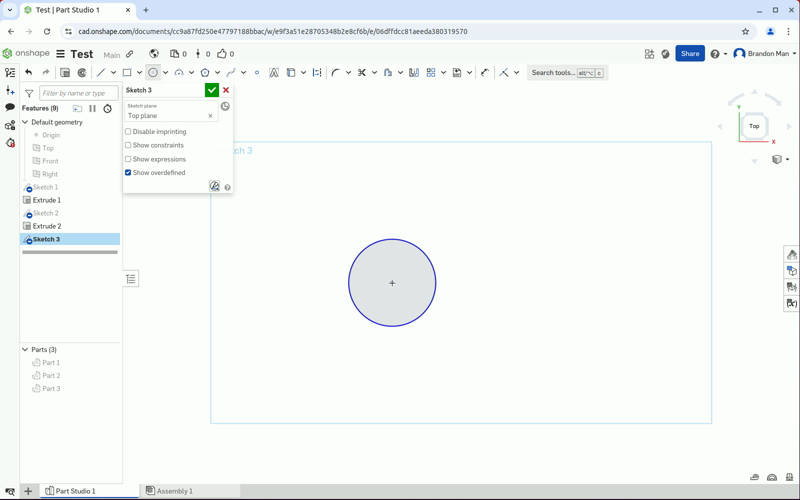
key_up(shift)
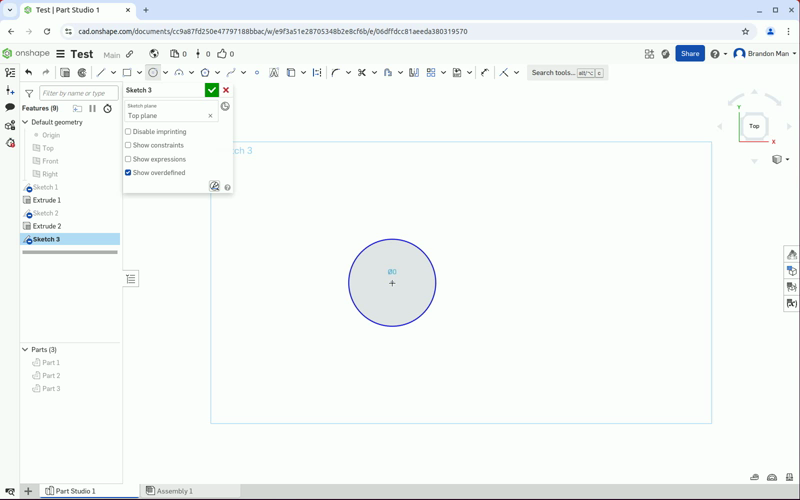
mouse_move(415, 282)
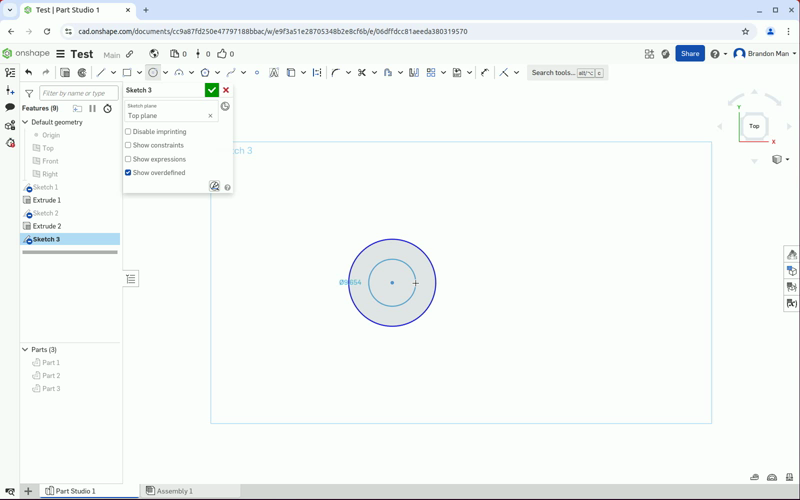
click(415, 282)
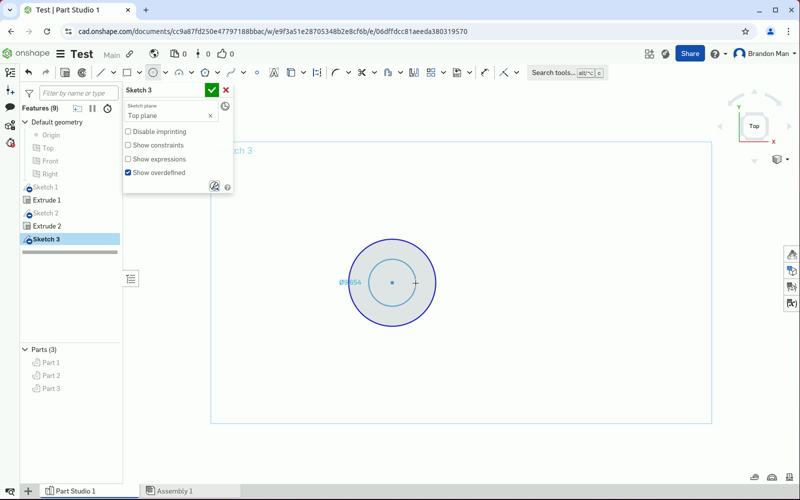
key(esc)
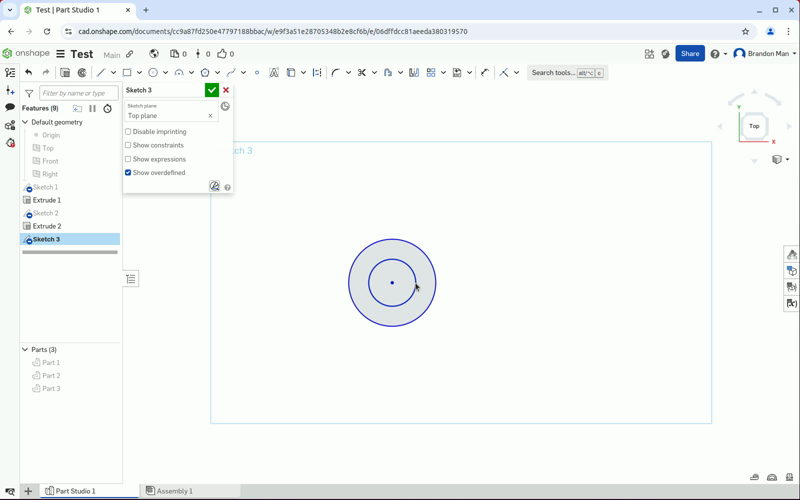
mouse_move(385, 313)
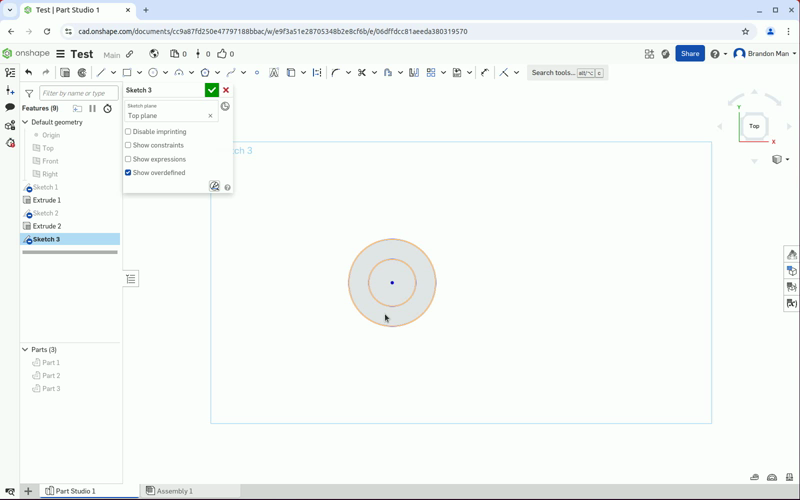
click(385, 313)
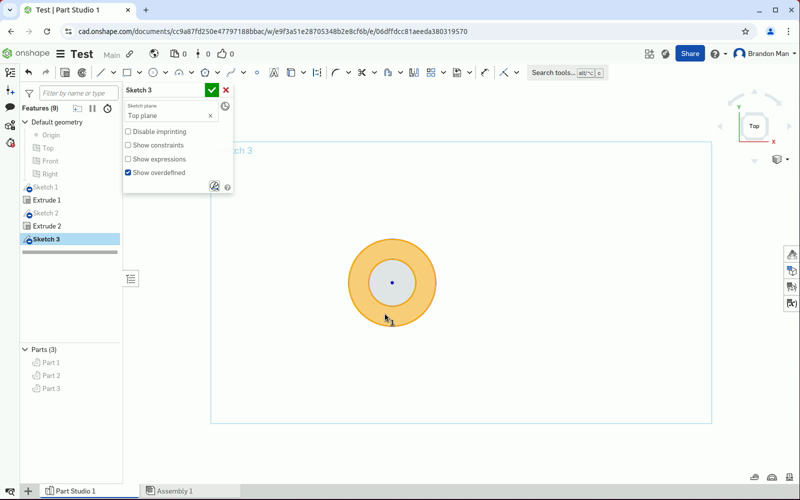
mouse_move(73, 352)
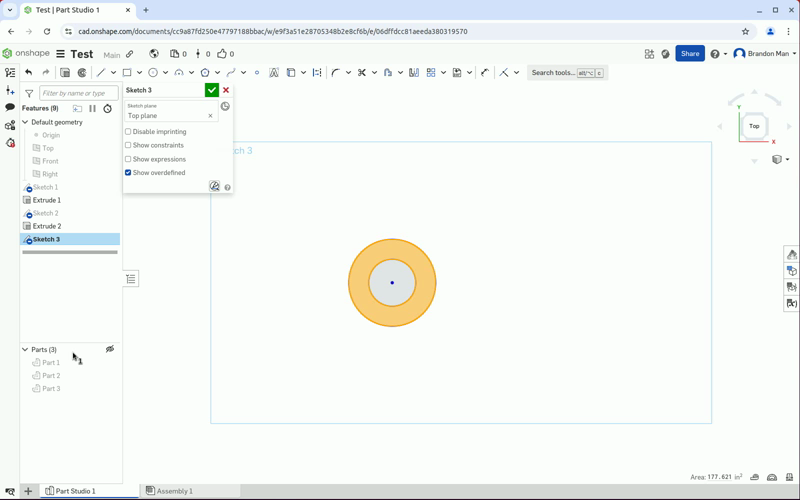
key(shift+y)
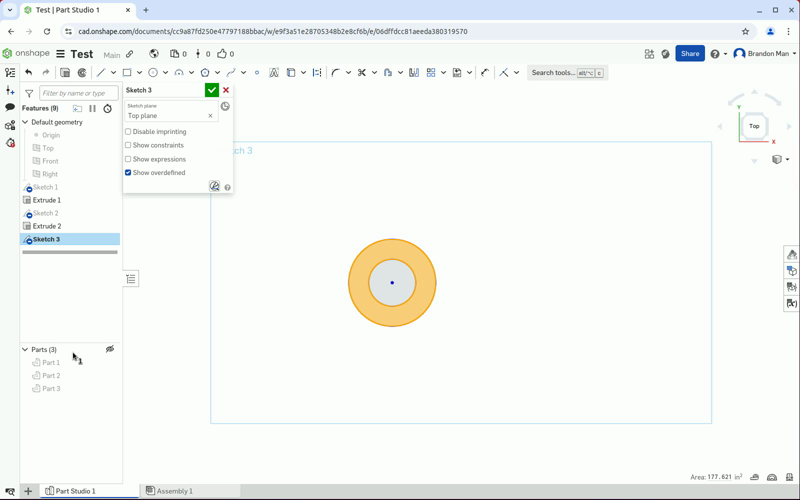
key(shift+e)
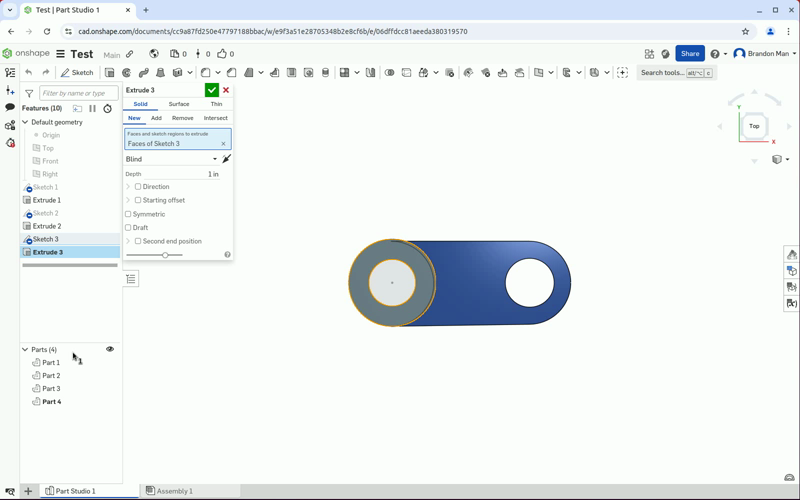
mouse_move(143, 106)
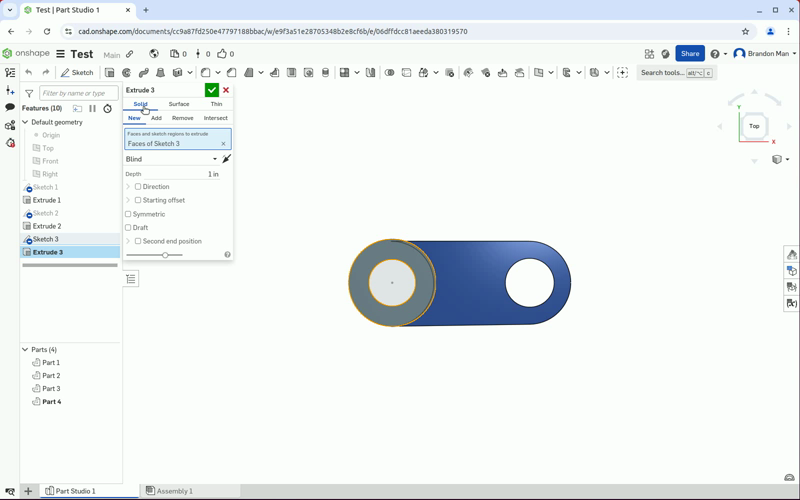
click(143, 106)
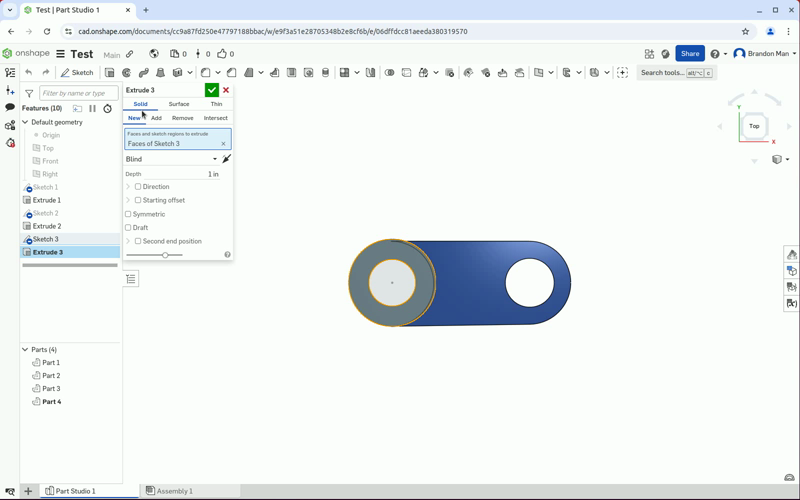
mouse_move(137, 120)
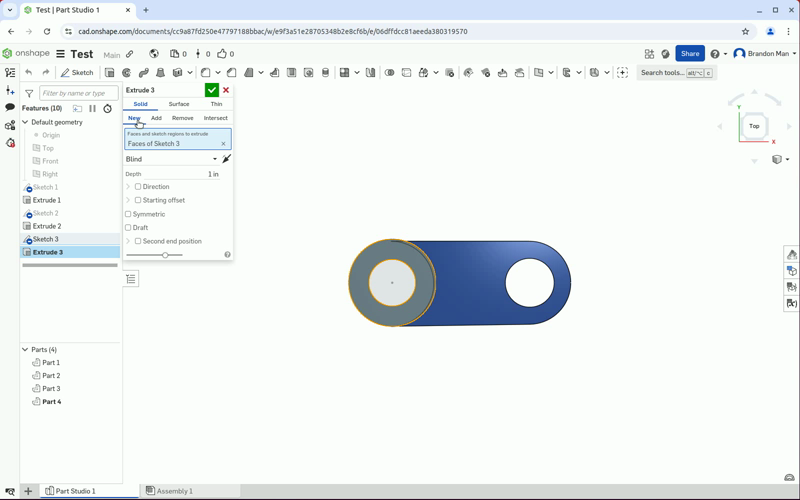
click(137, 120)
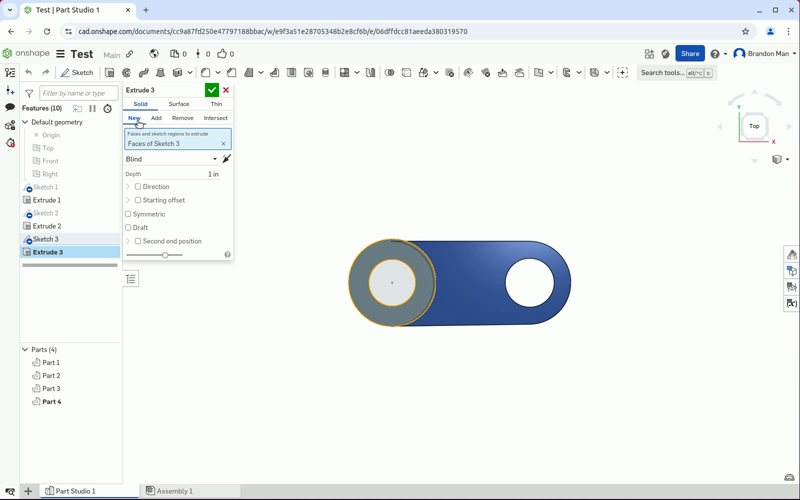
key(tab, 4)
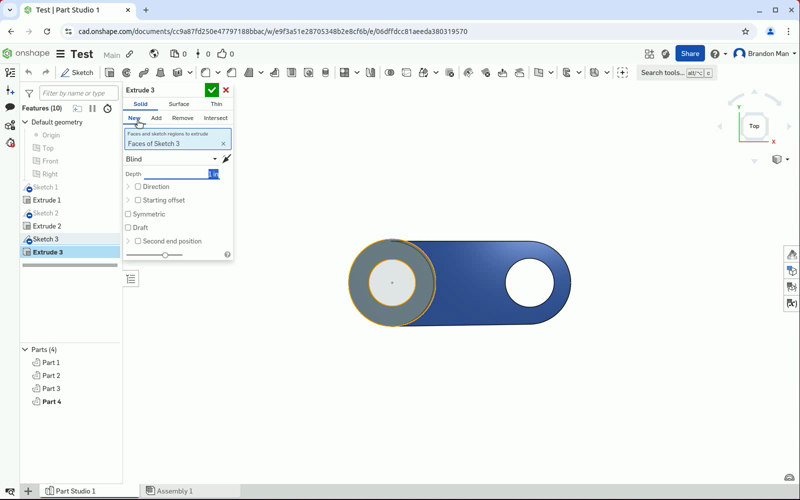
text(15.165)
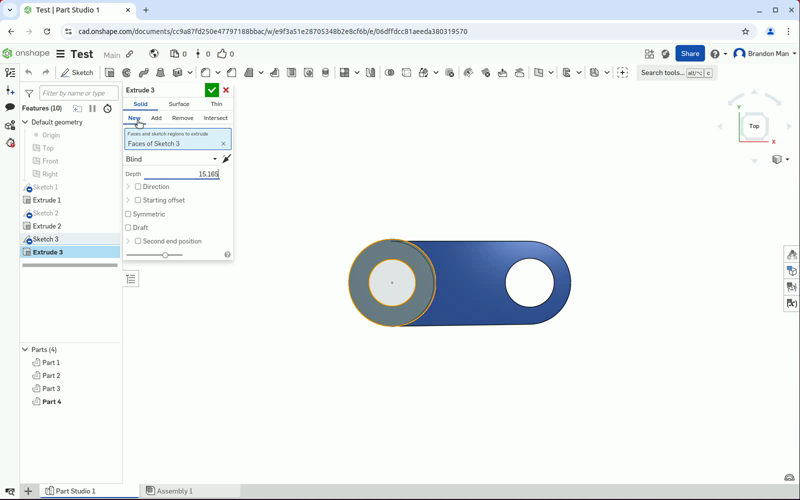
key(enter)
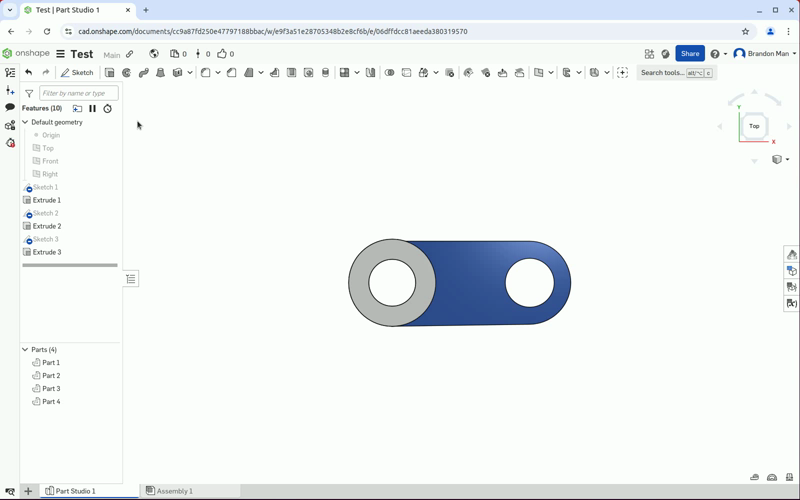
key(shift+h)
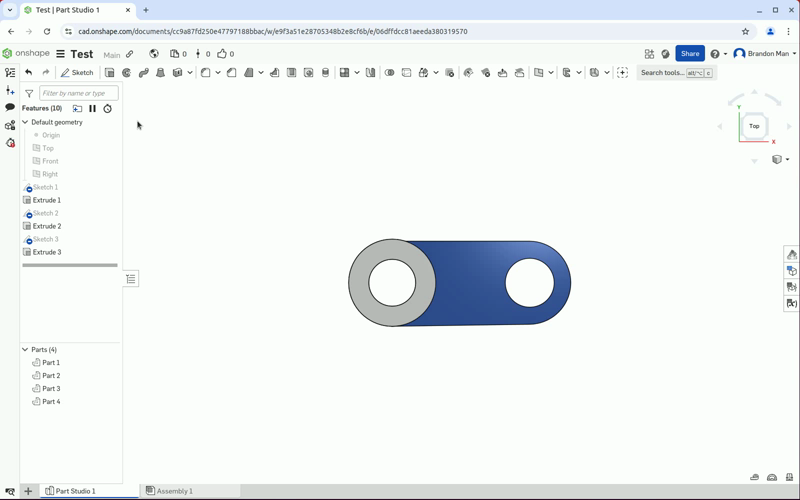
key(shift+h)
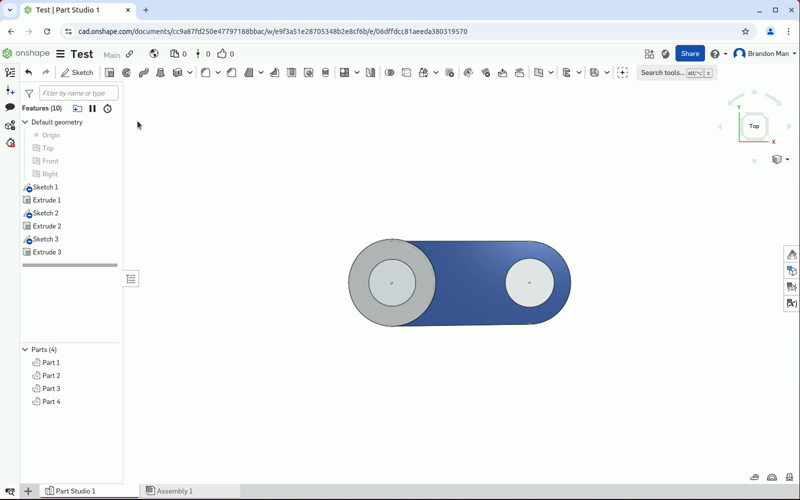
key(shift+7)
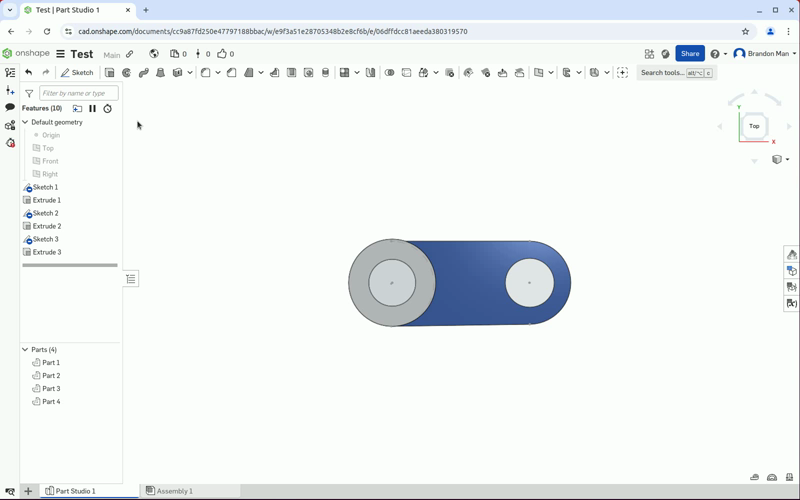
key(up, 3)
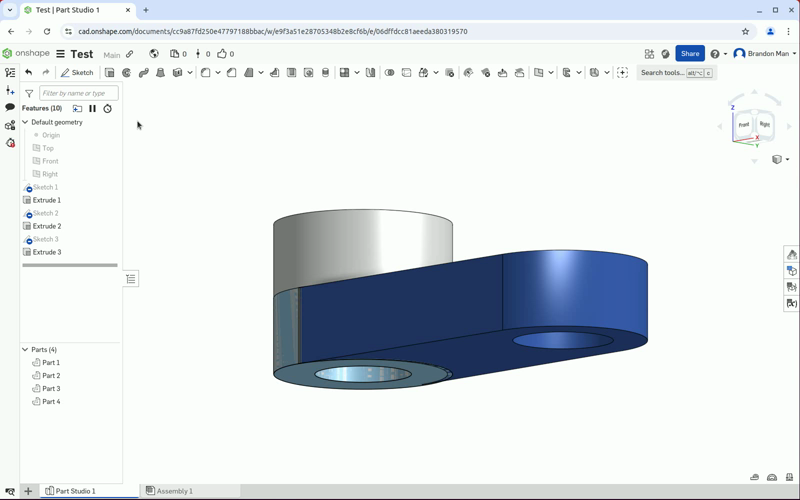
key(left, 3)
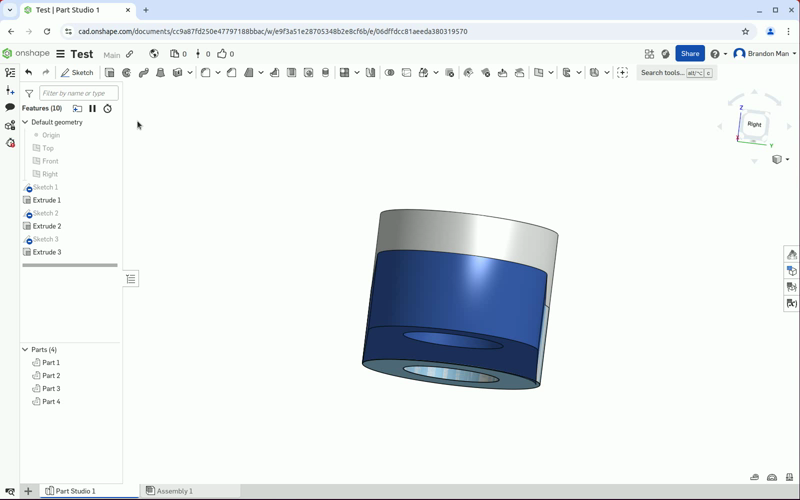
key(right, 3)
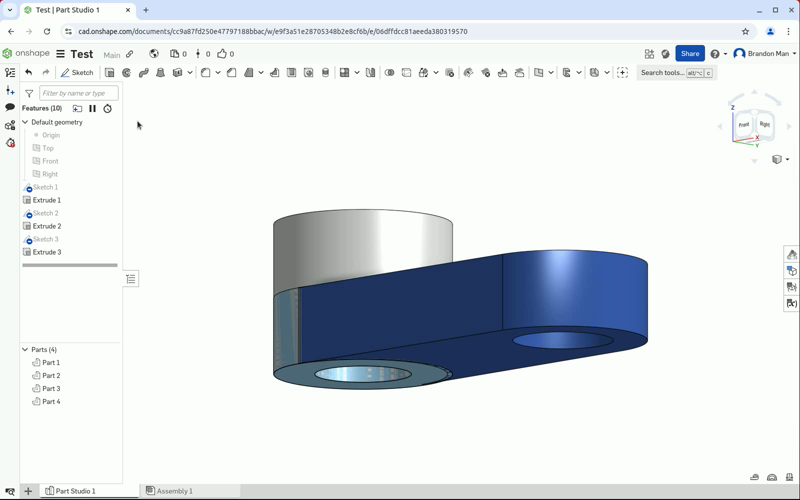
key(down, 3)
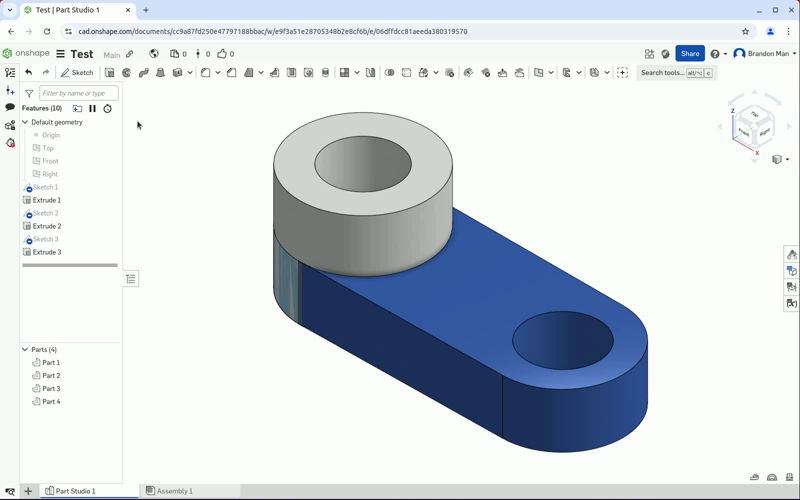
mouse_move(73, 189)
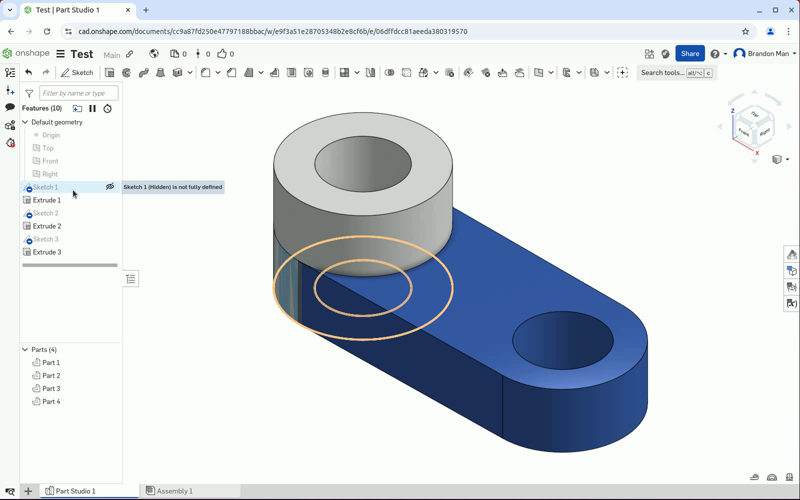
click(73, 189)